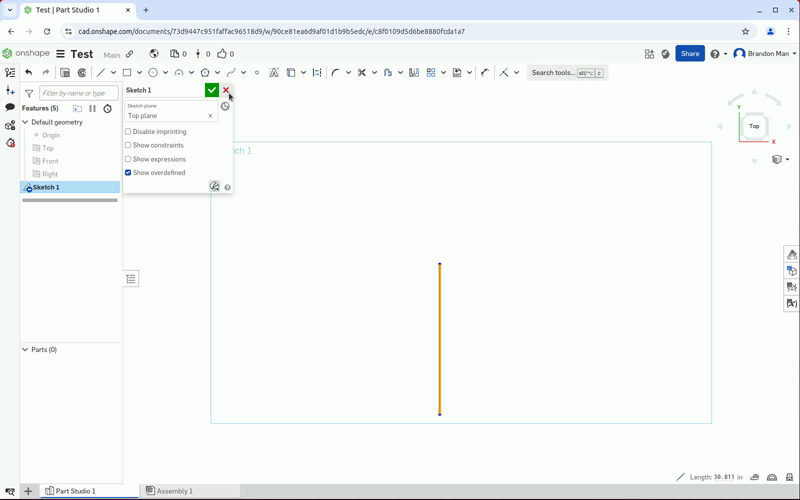
key(shift+h)
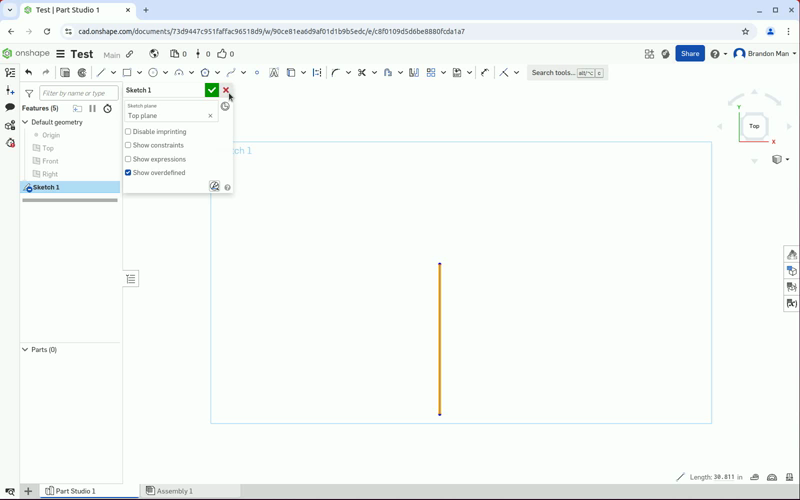
mouse_move(73, 352)
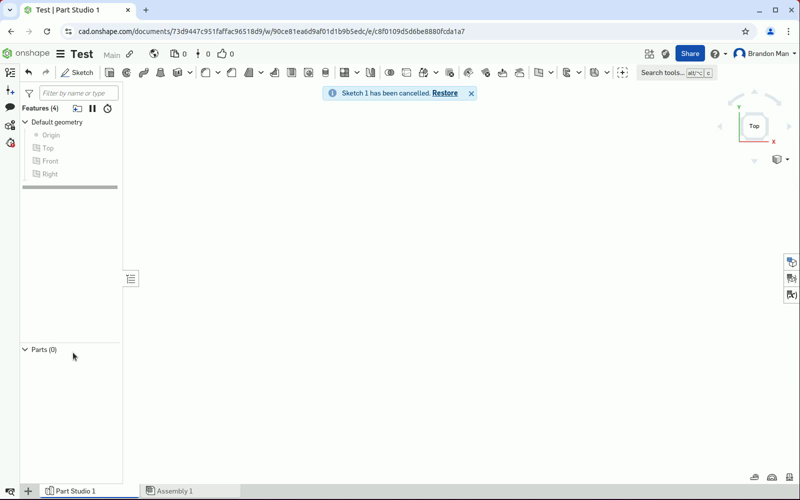
key(y)
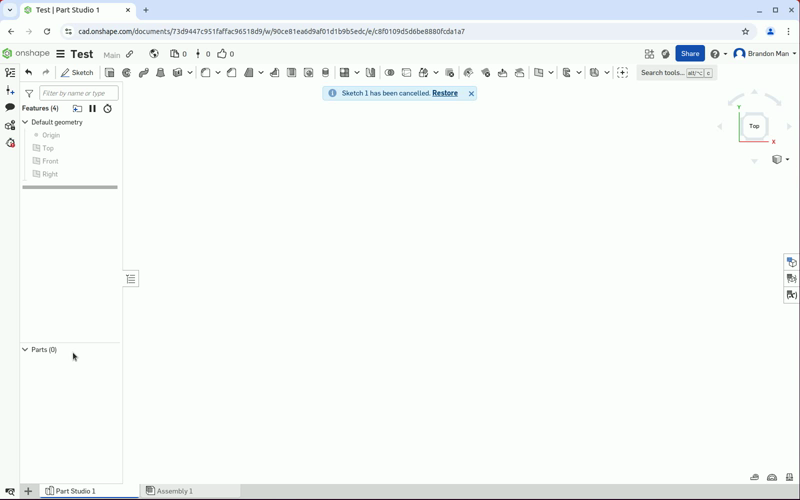
key(shift+p)
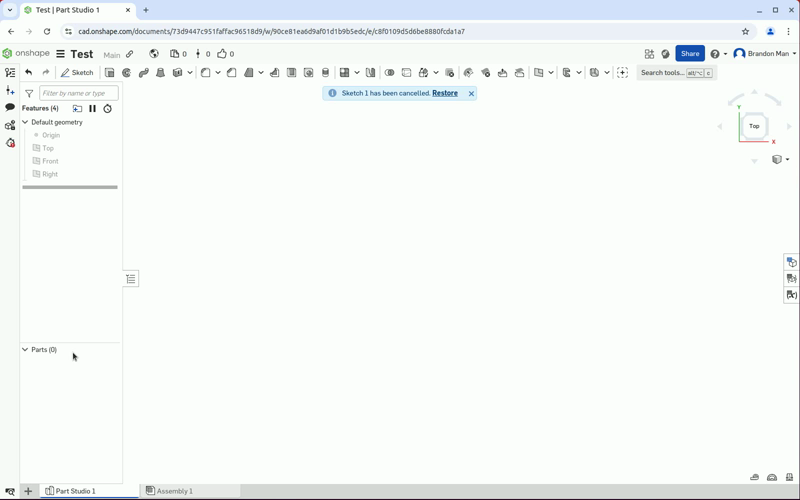
key(space)
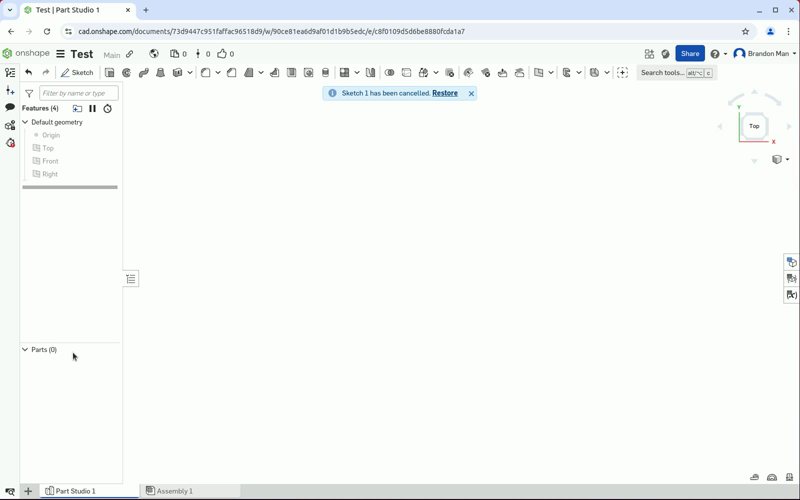
key_down(shift)
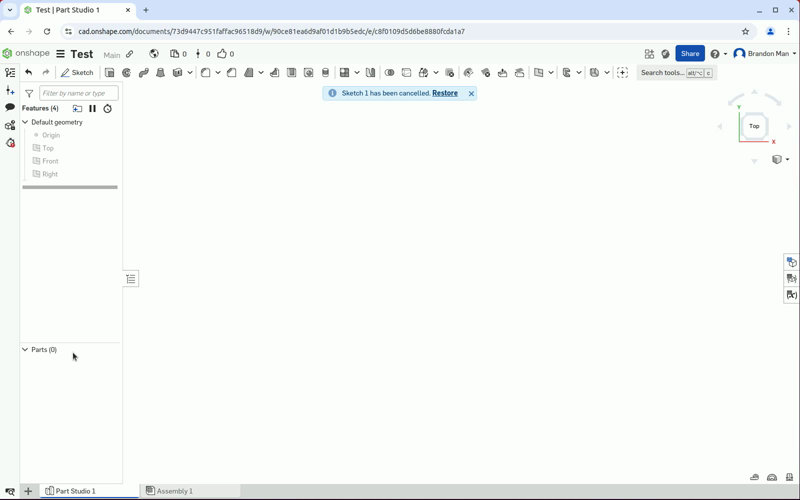
key(up)
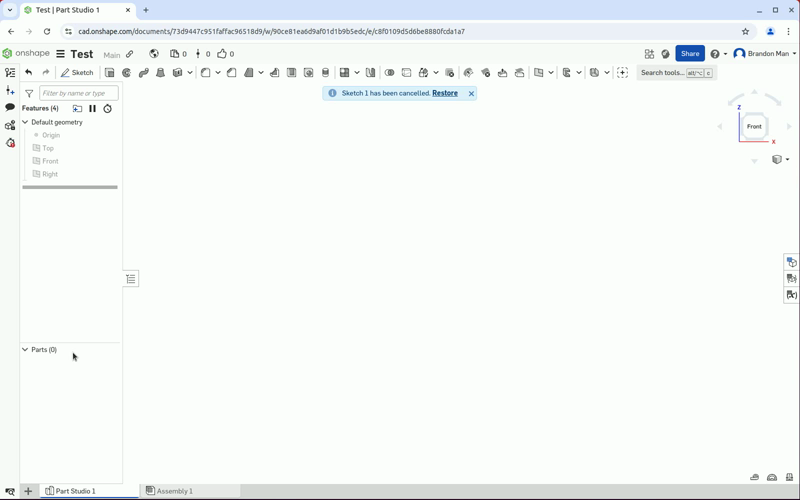
key_up(shift)
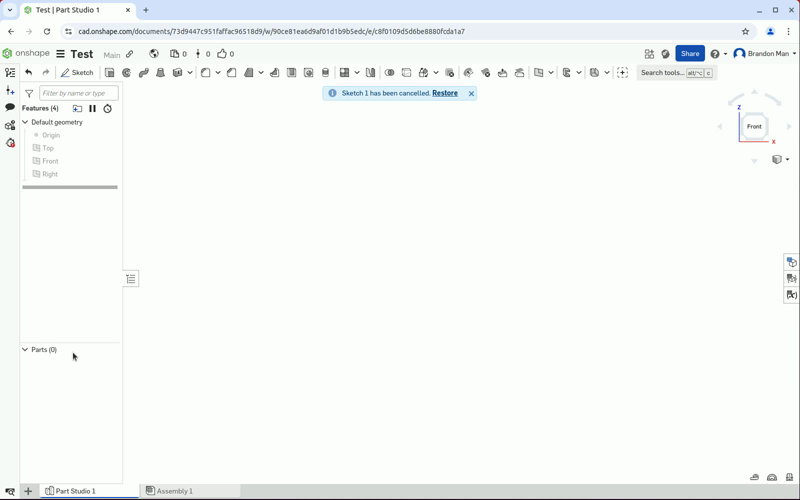
mouse_move(73, 352)
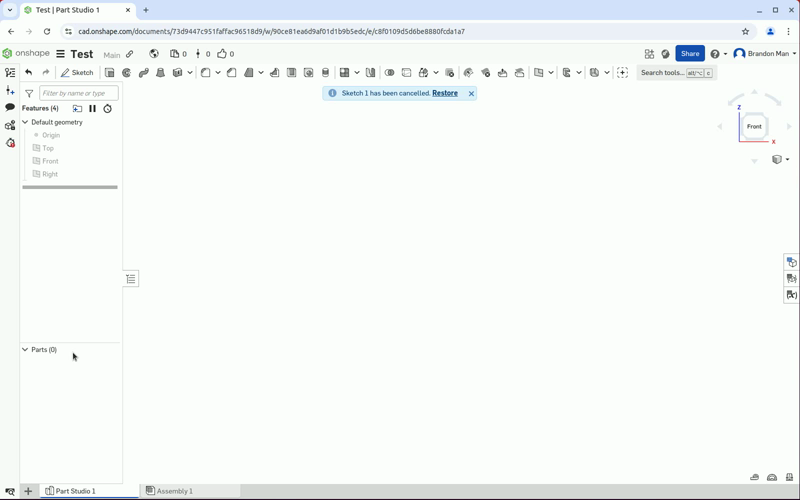
key(shift+y)
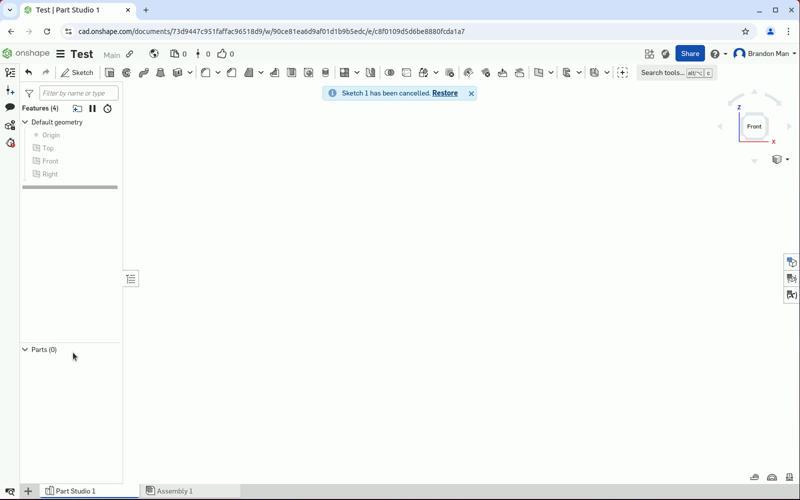
key(shift+s)
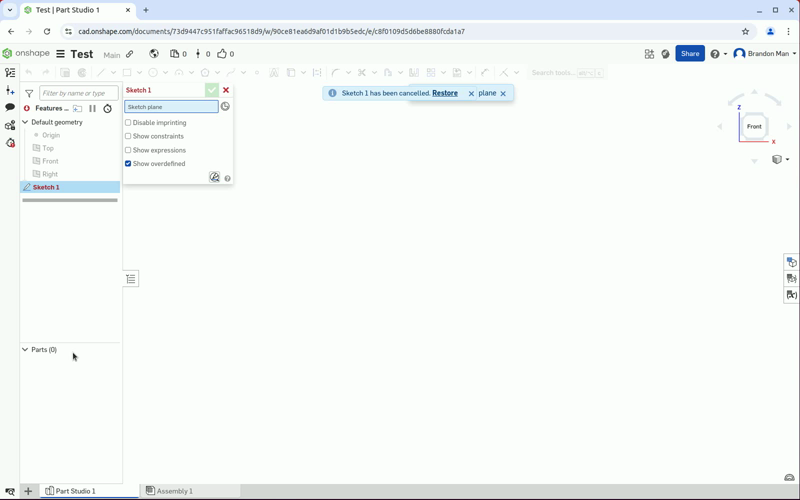
mouse_move(73, 163)
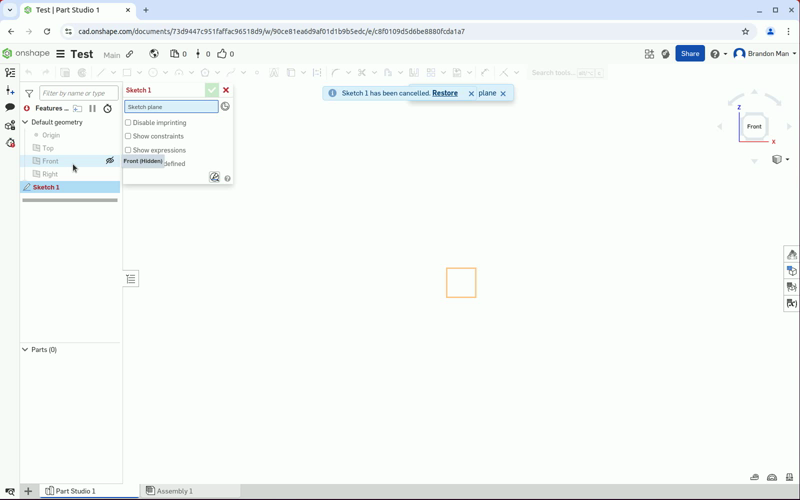
click(73, 163)
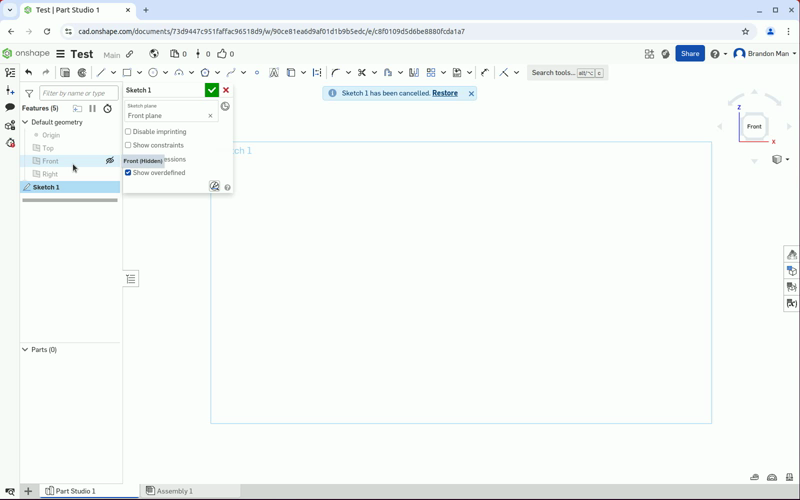
mouse_move(73, 352)
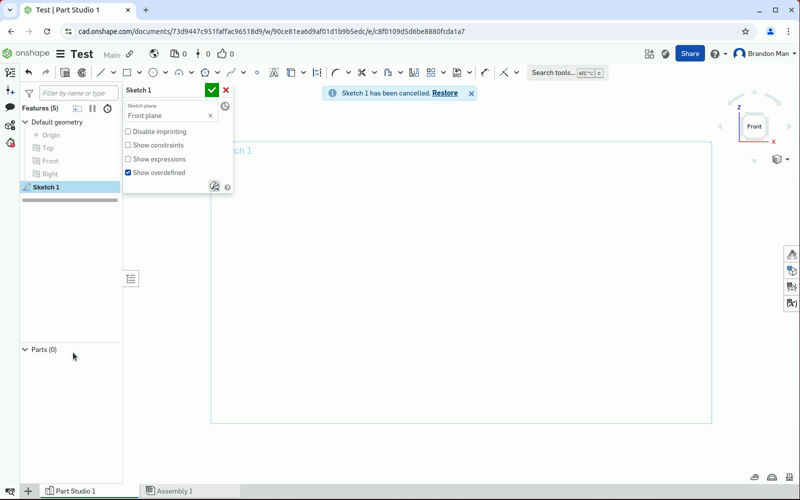
key(y)
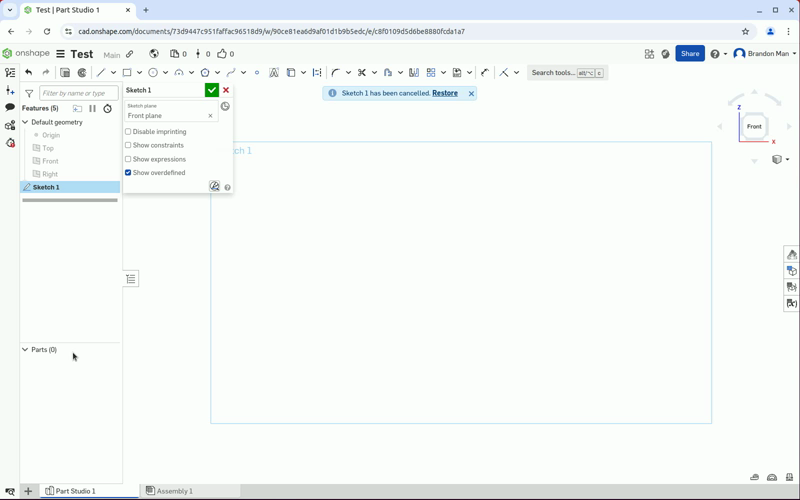
key(l)
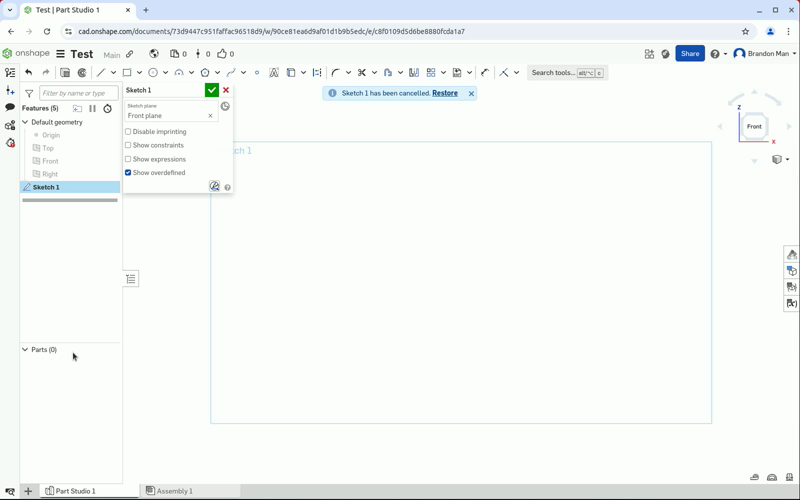
key_down(shift)
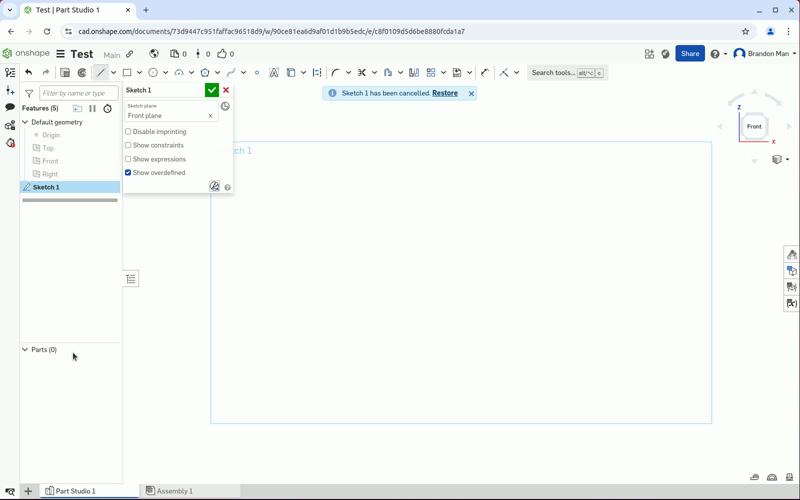
mouse_move(399, 282)
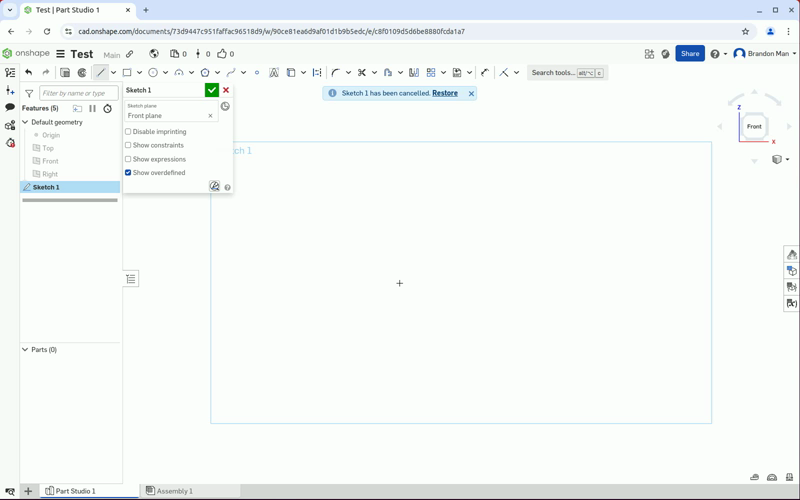
click(399, 282)
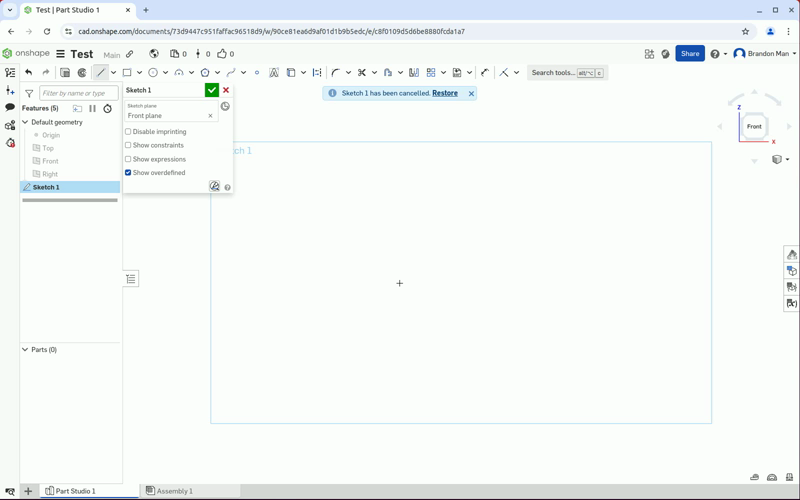
key_up(shift)
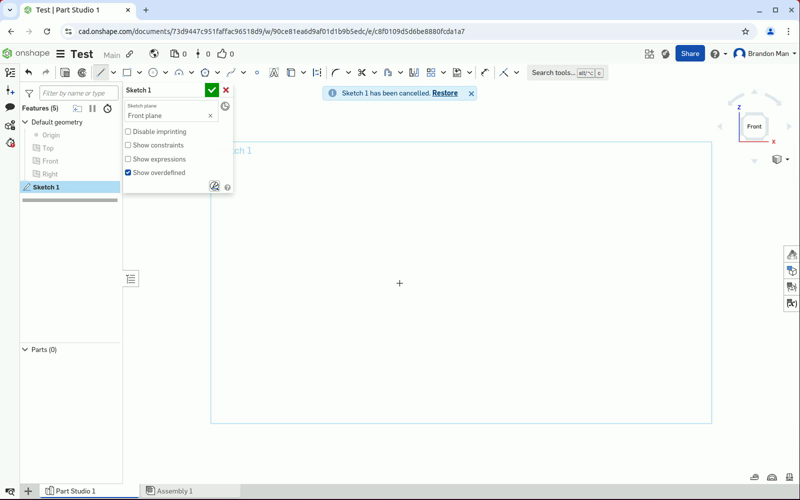
key_down(shift)
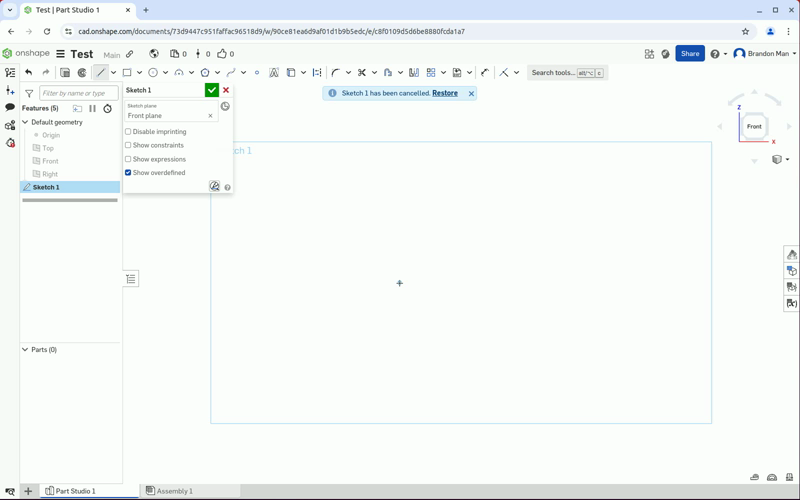
mouse_move(521, 282)
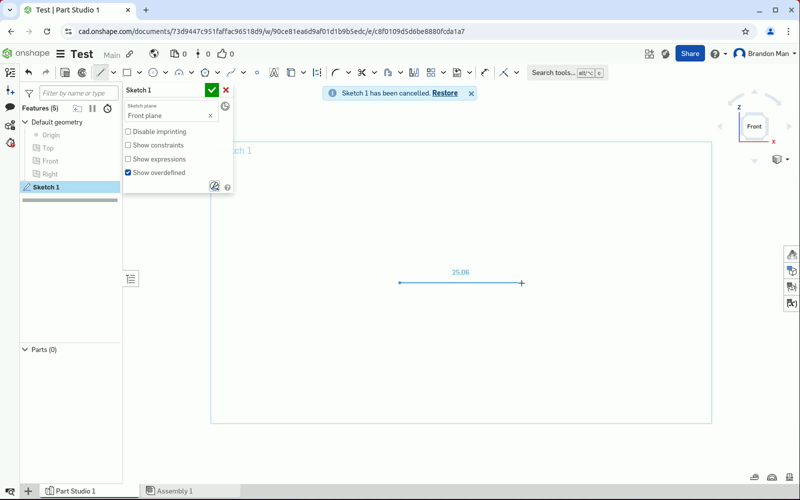
click(521, 282)
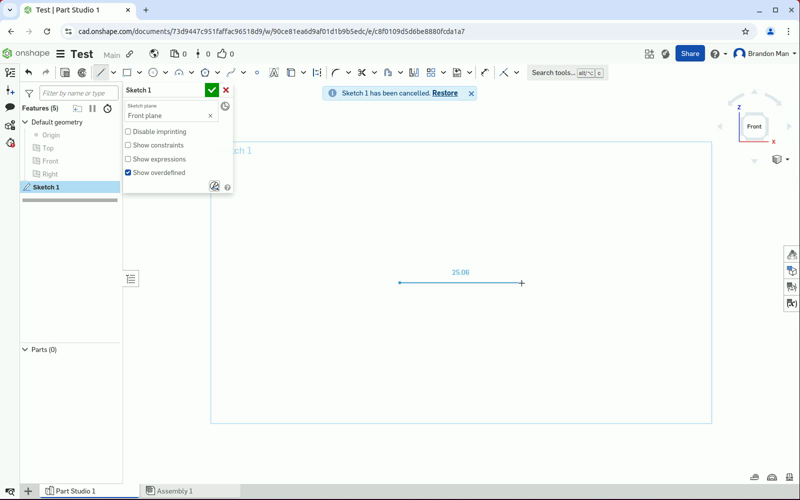
key_up(shift)
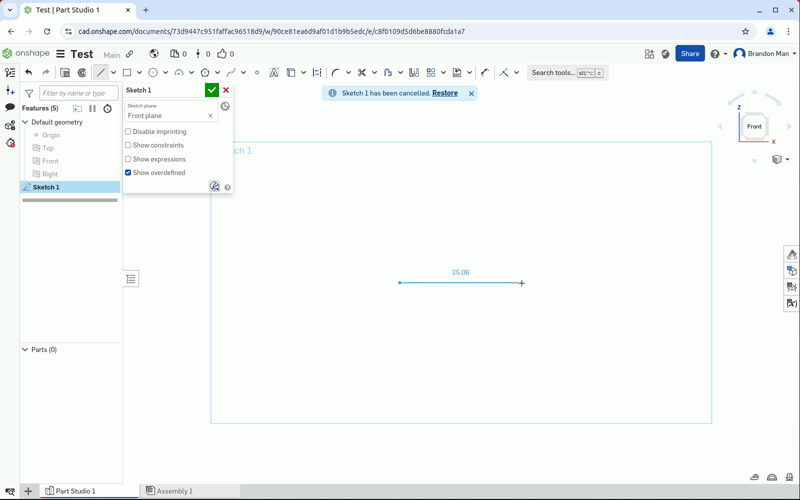
key_down(shift)
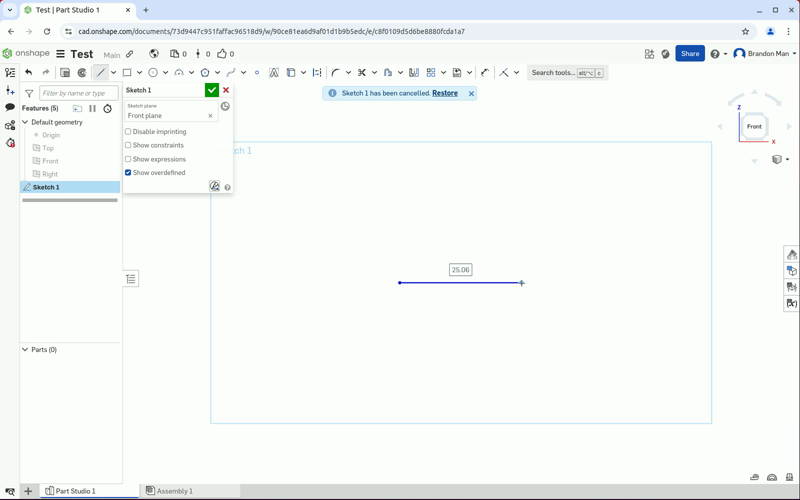
mouse_move(551, 282)
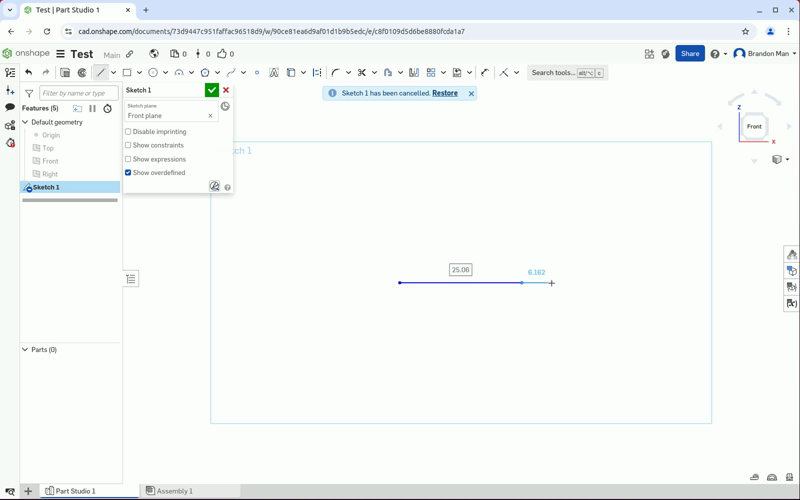
mouse_move(489, 237)
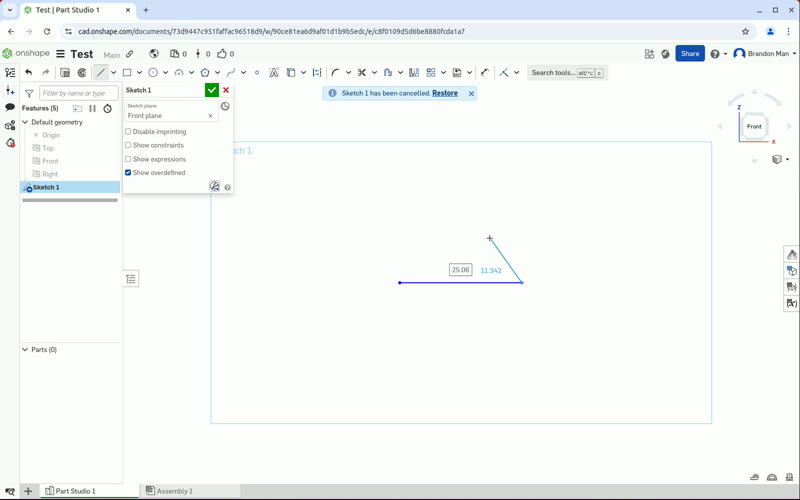
click(489, 237)
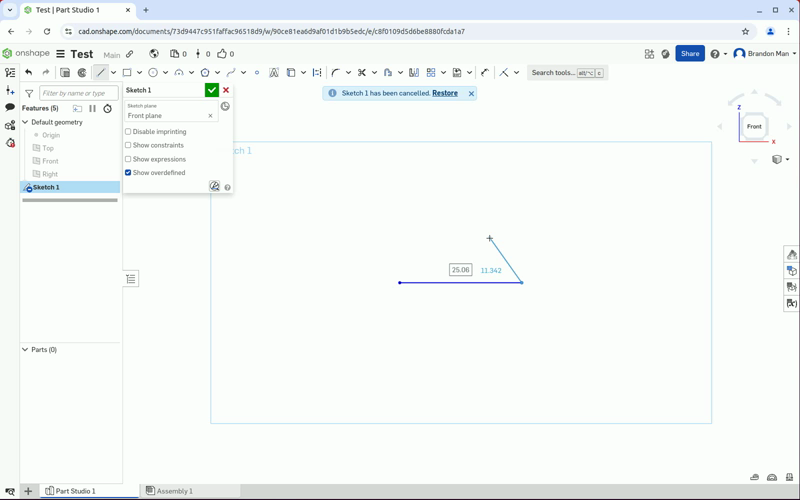
key_up(shift)
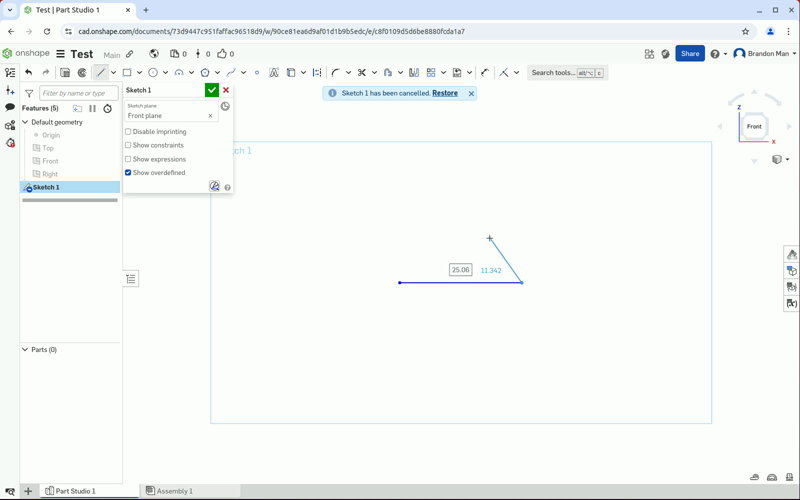
key_down(shift)
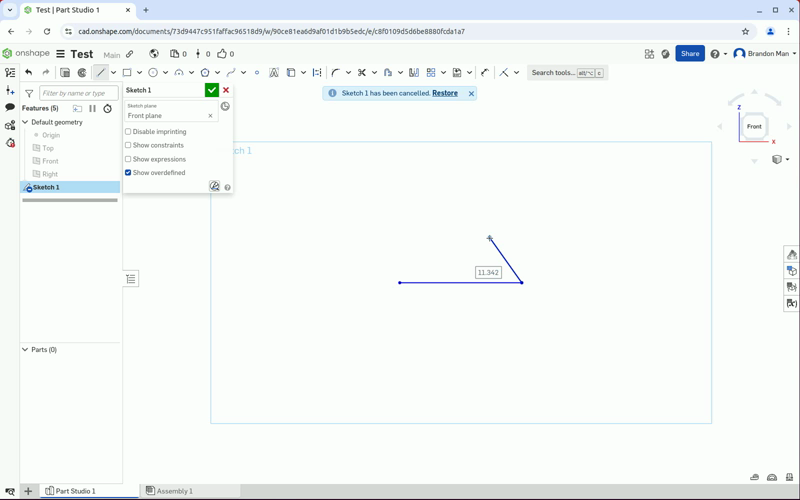
mouse_move(519, 237)
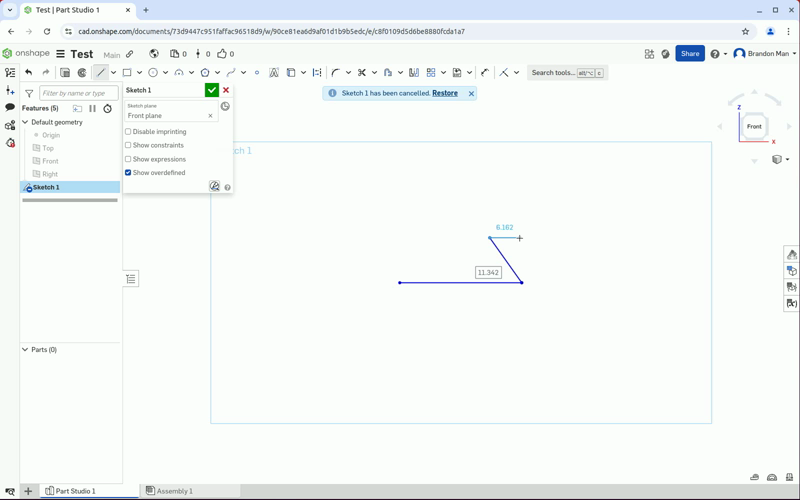
mouse_move(433, 237)
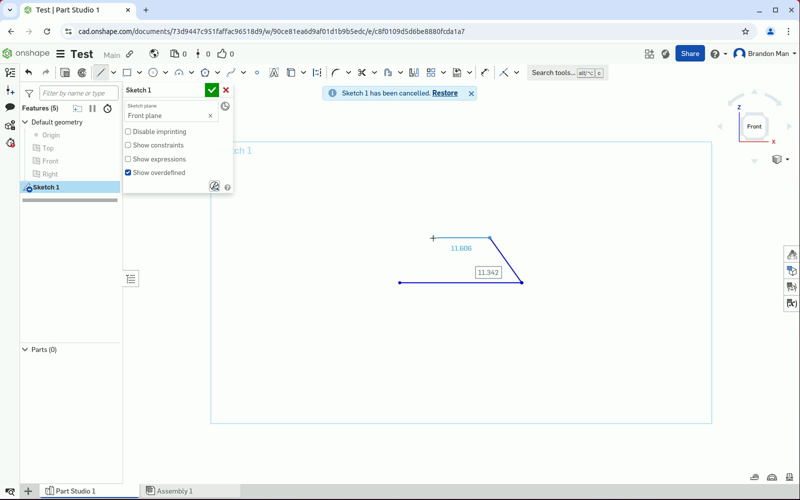
click(433, 237)
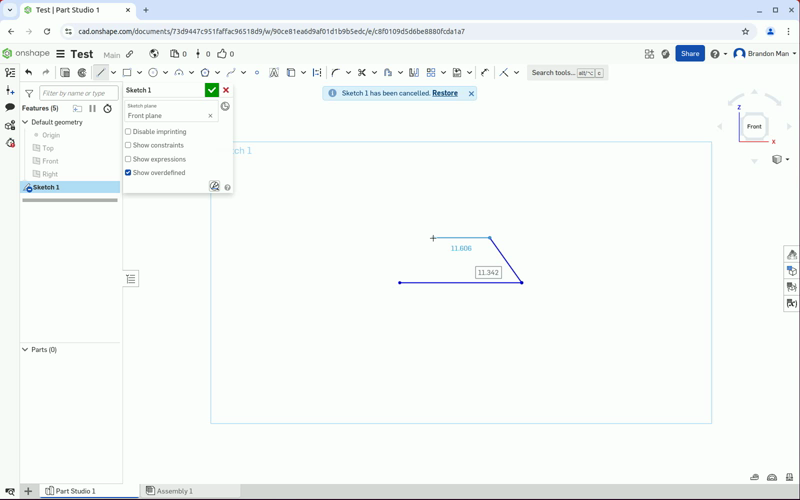
key_up(shift)
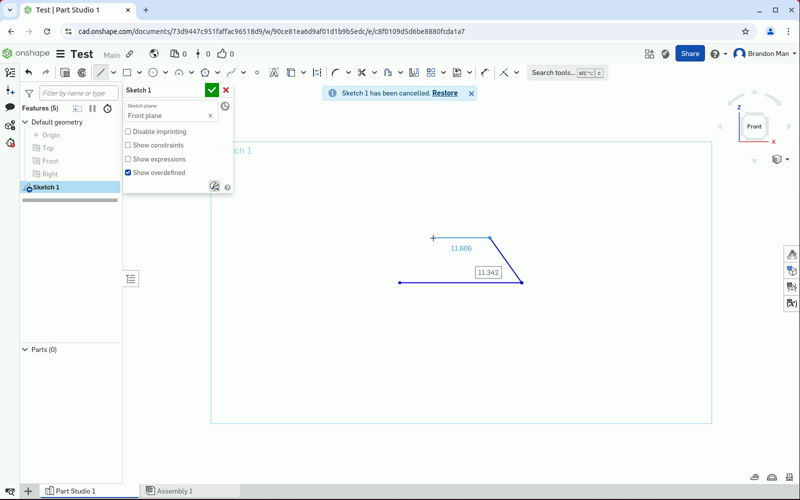
mouse_move(463, 237)
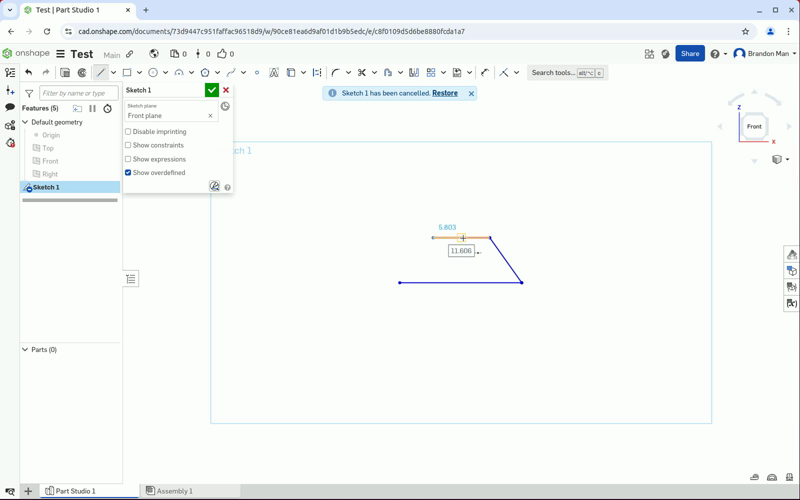
key_down(shift)
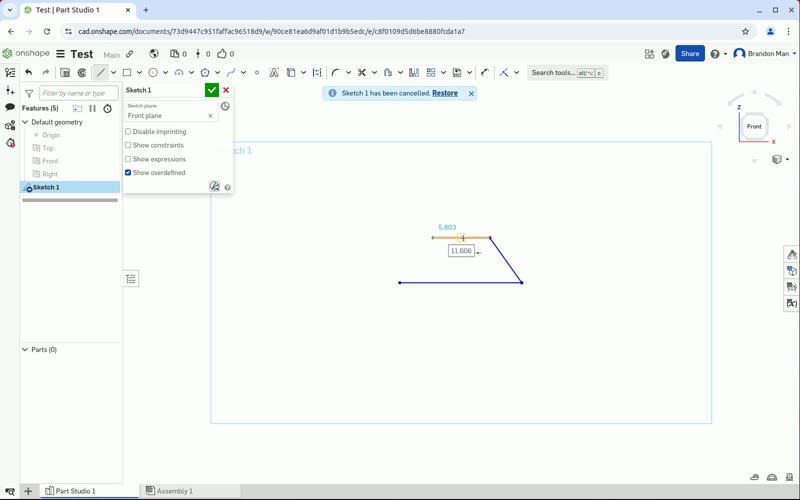
mouse_move(399, 282)
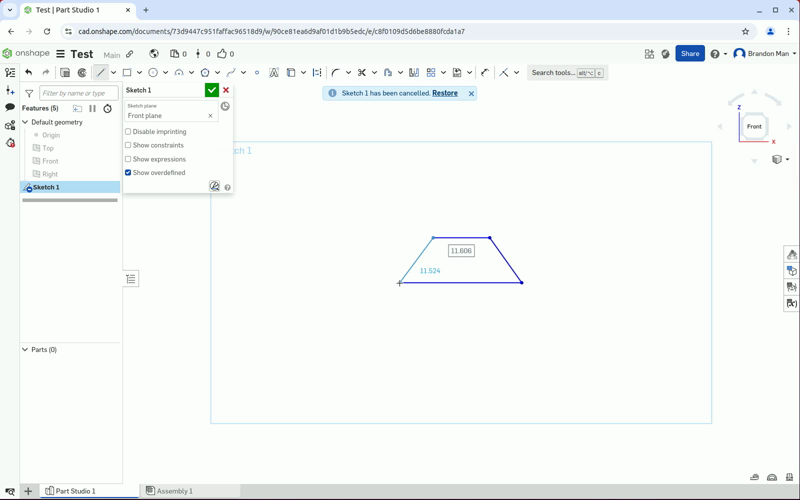
key_up(shift)
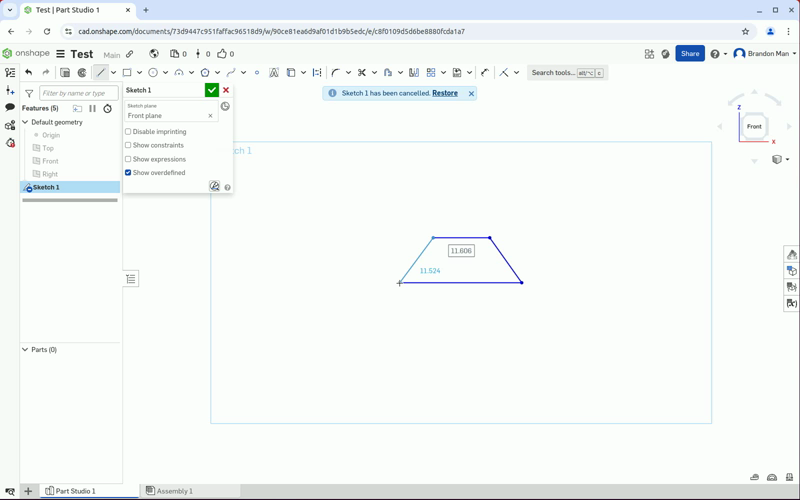
click(399, 282)
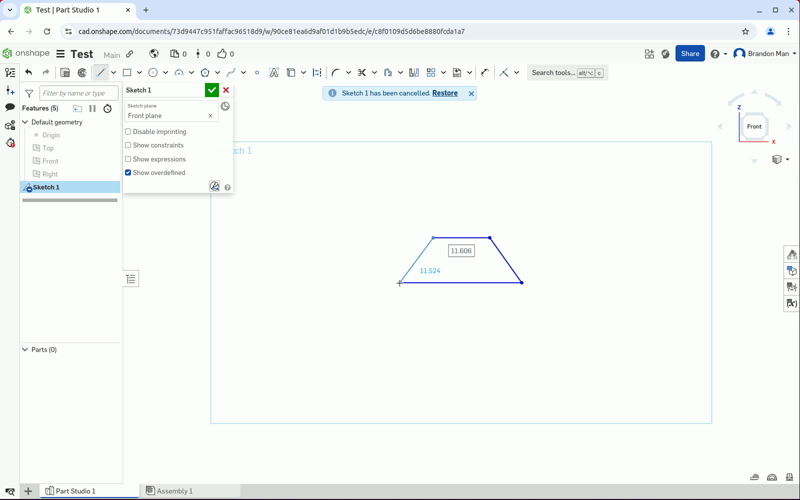
key(esc)
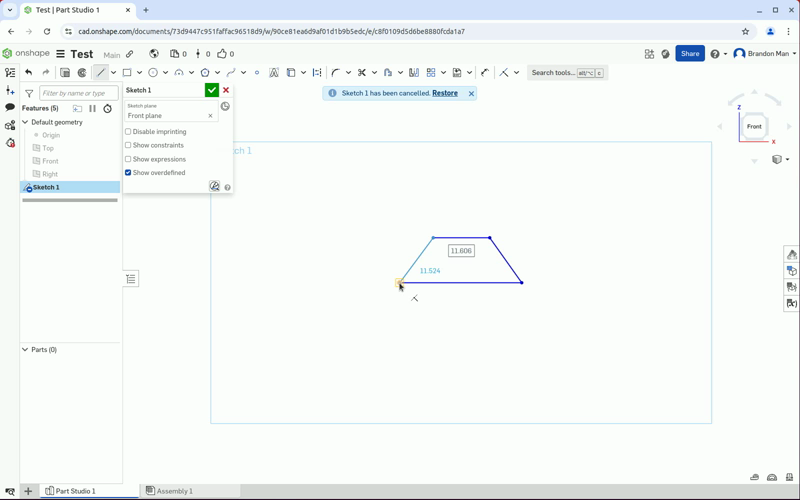
mouse_move(439, 255)
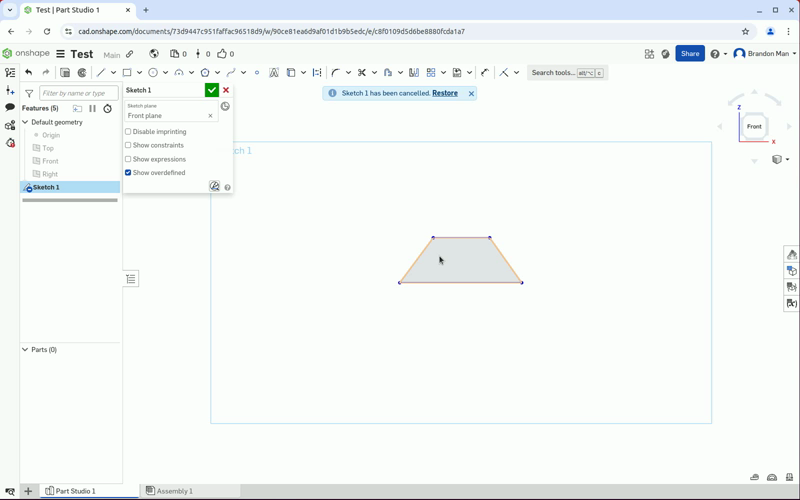
click(439, 255)
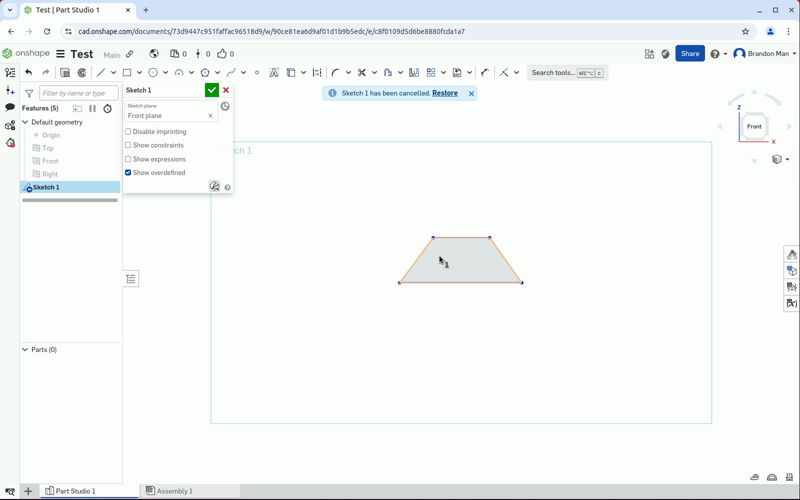
mouse_move(73, 352)
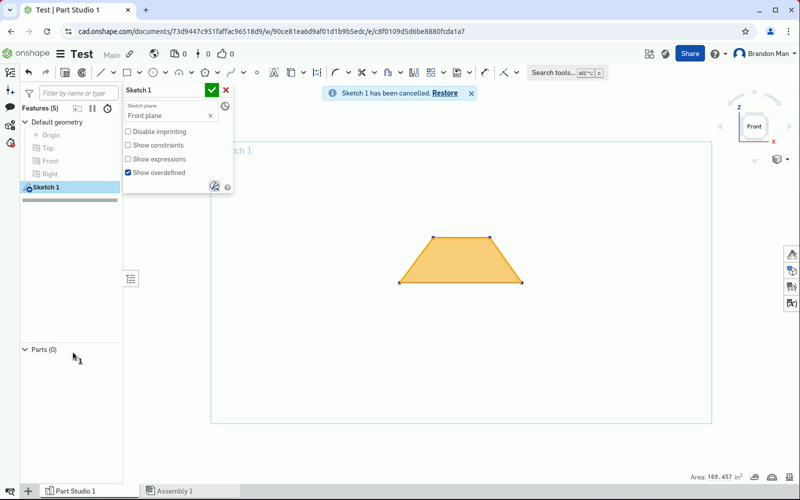
key(shift+y)
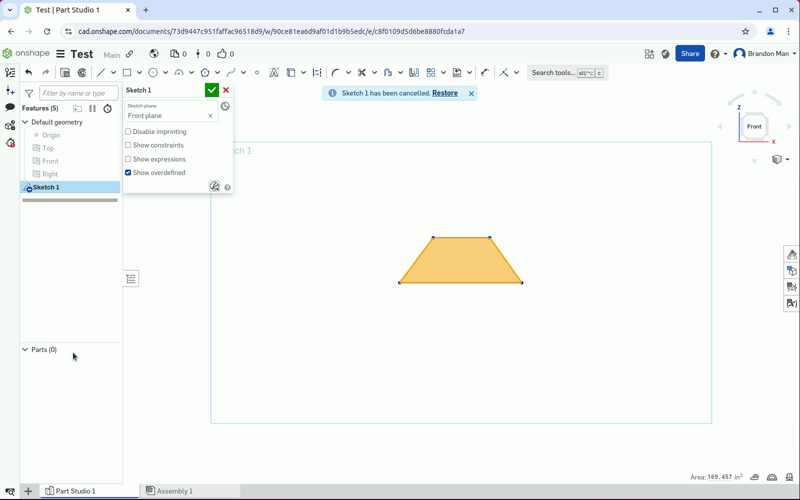
key(shift+e)
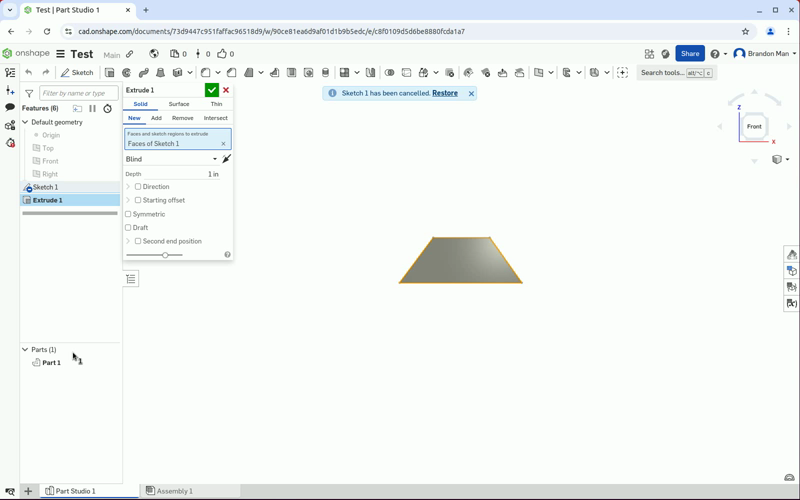
mouse_move(143, 106)
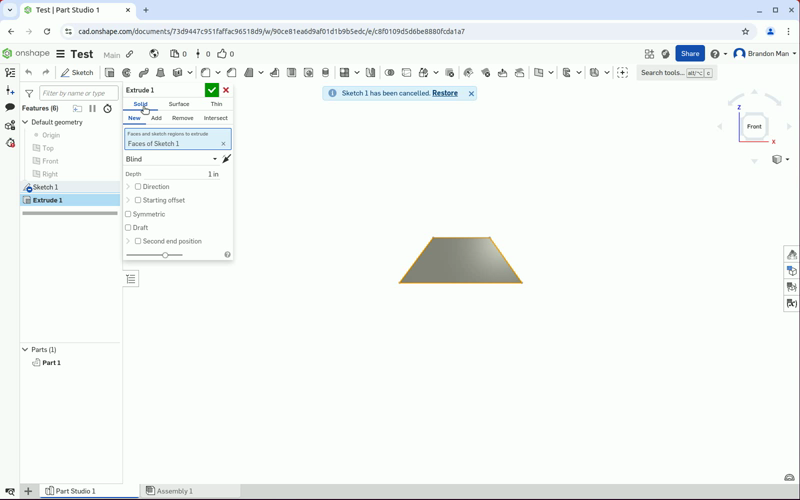
click(143, 106)
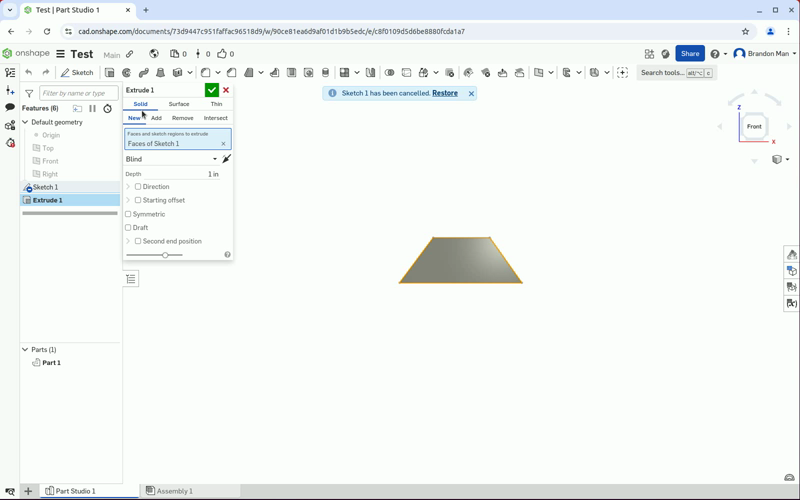
mouse_move(137, 120)
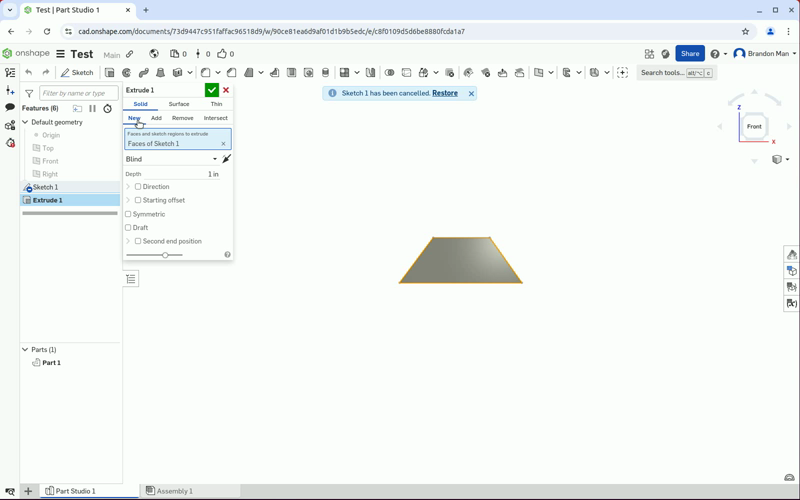
click(137, 120)
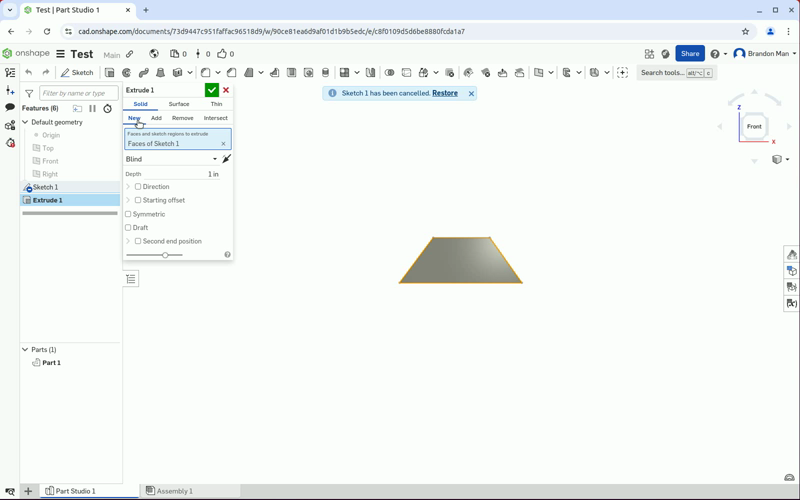
key(tab, 4)
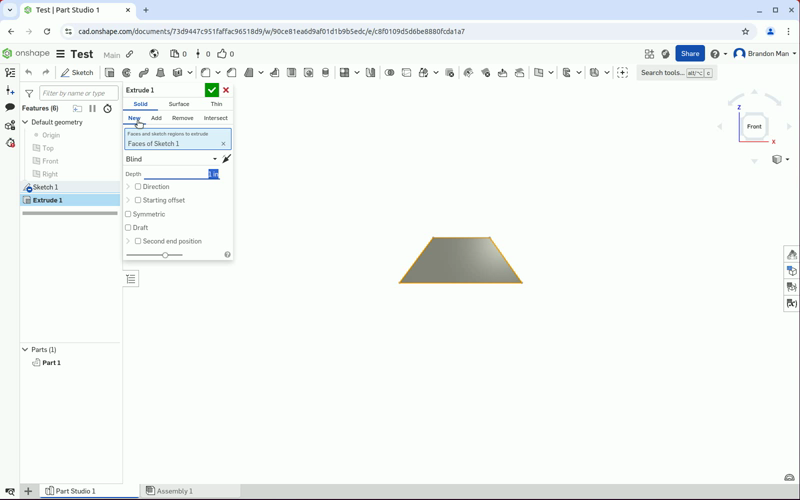
text(23.108)
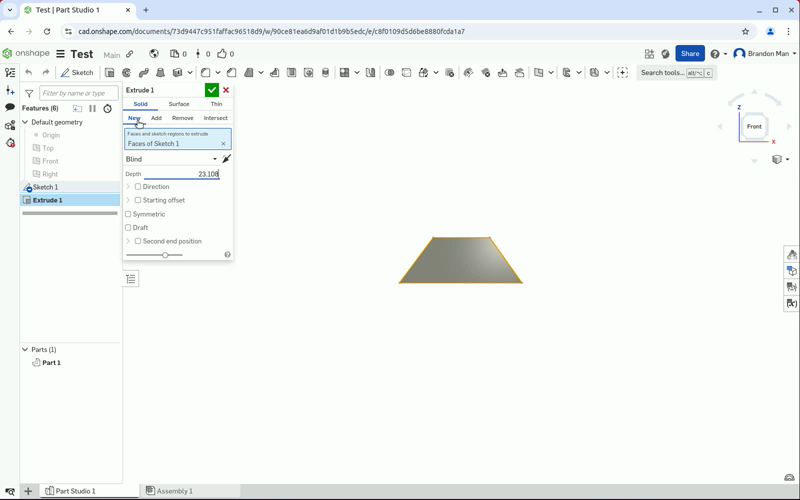
key(enter)
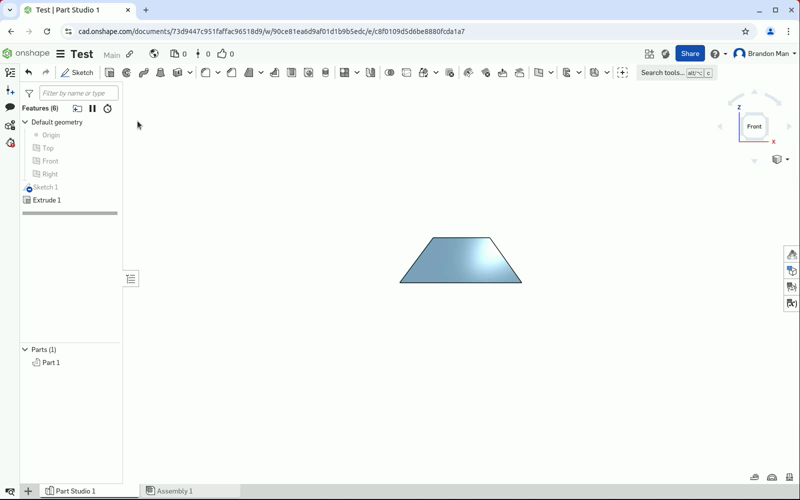
key(shift+h)
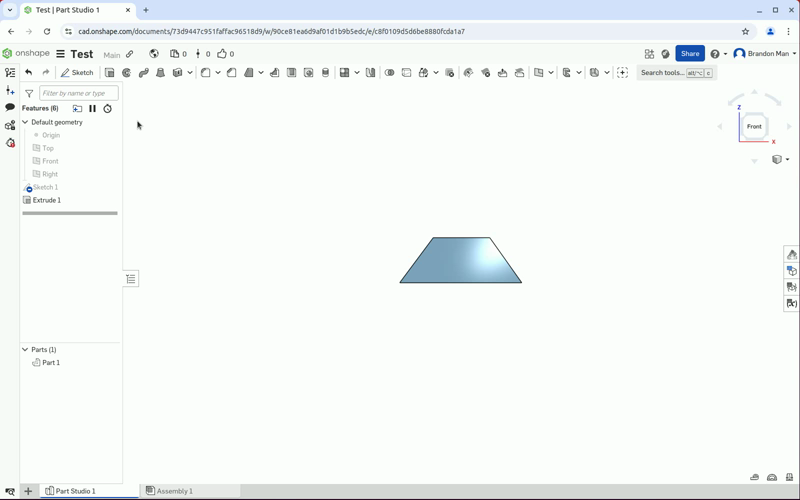
key(shift+h)
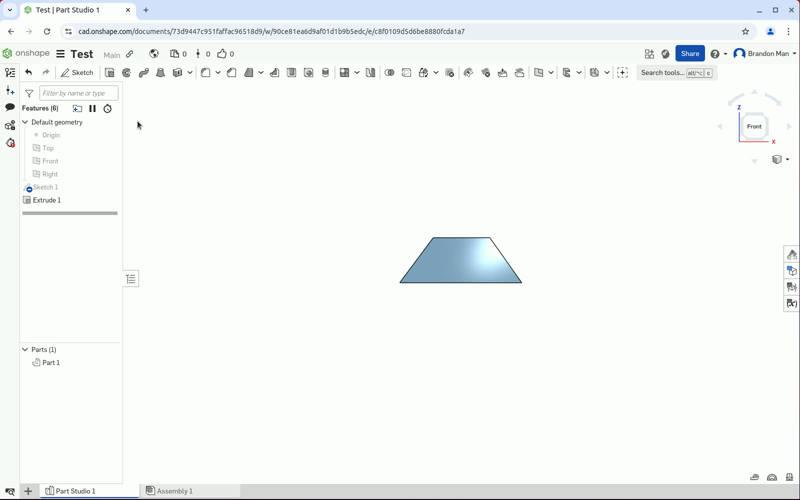
mouse_move(73, 189)
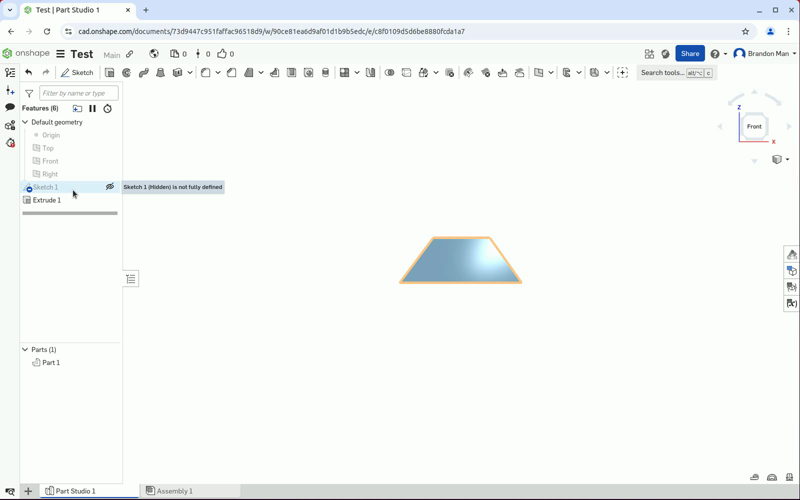
click(73, 189)
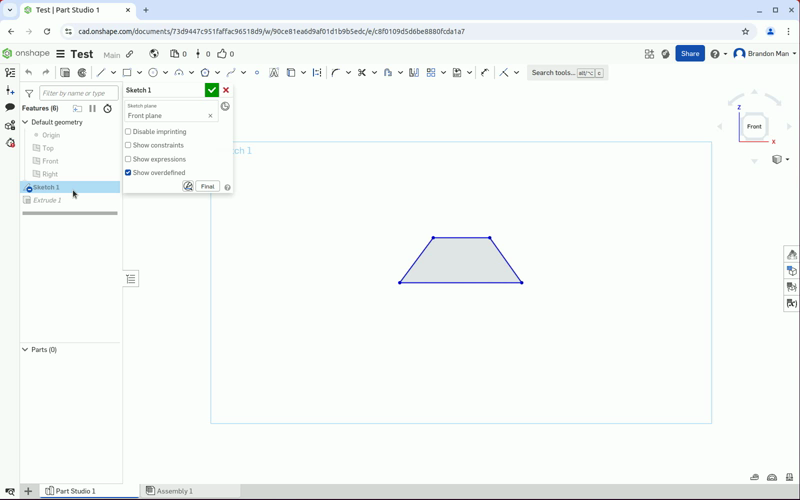
mouse_move(229, 92)
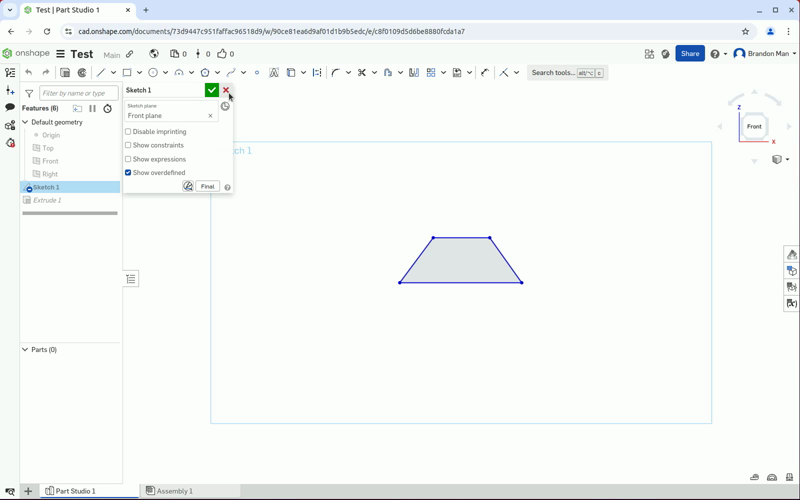
click(229, 92)
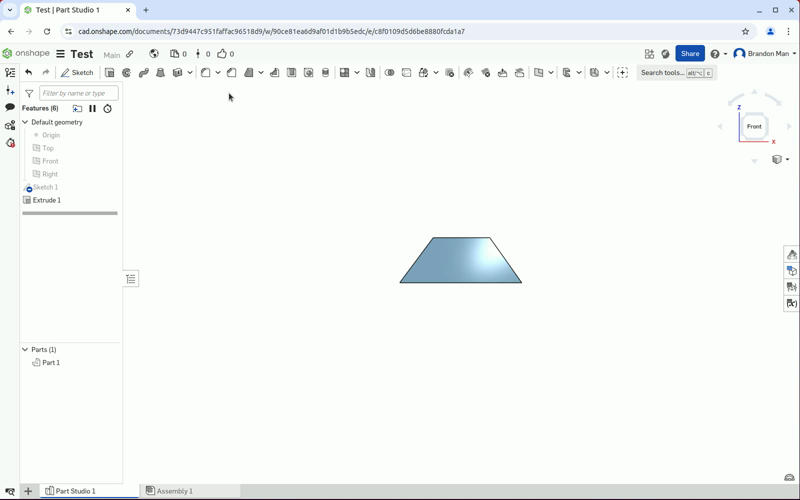
mouse_move(73, 352)
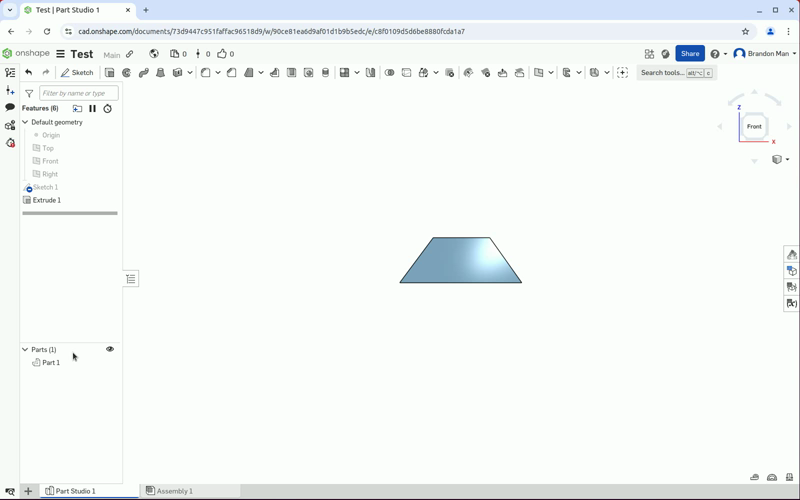
key(y)
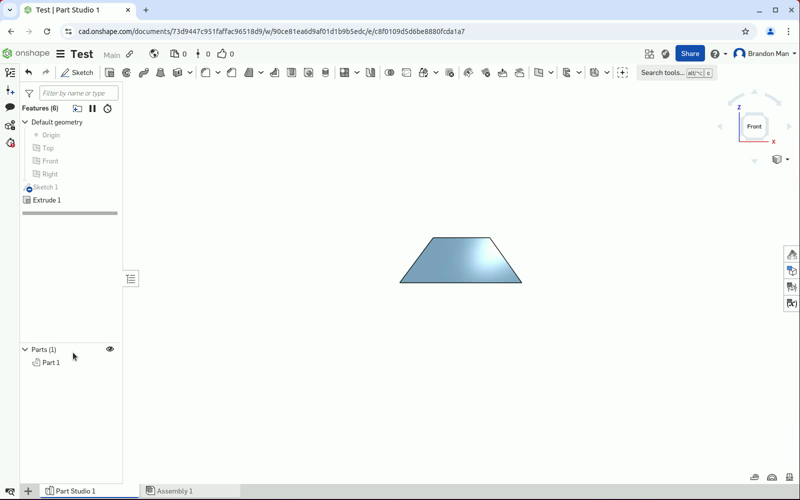
key(shift+p)
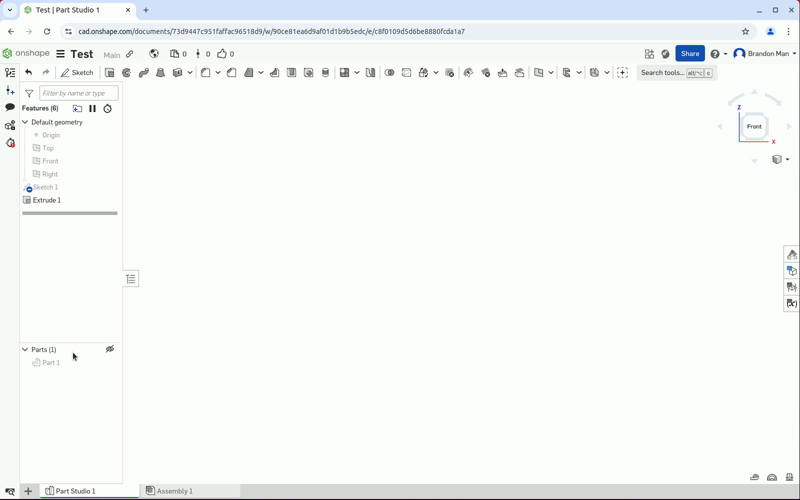
key(space)
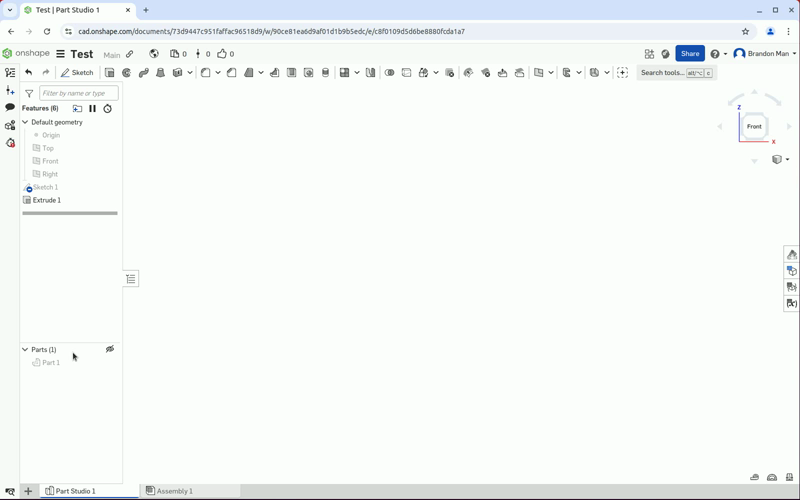
key_down(shift)
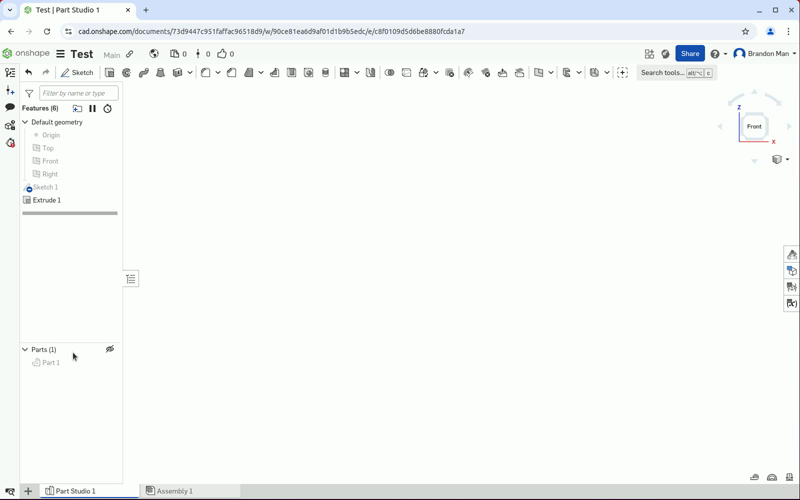
key(down)
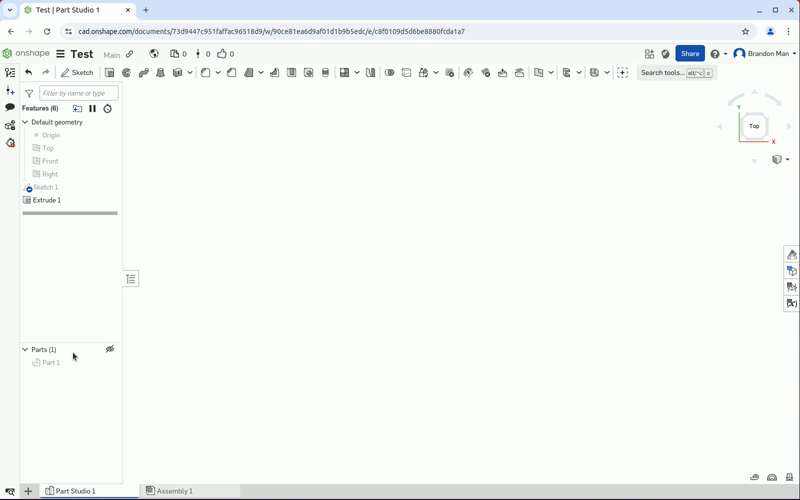
key_up(shift)
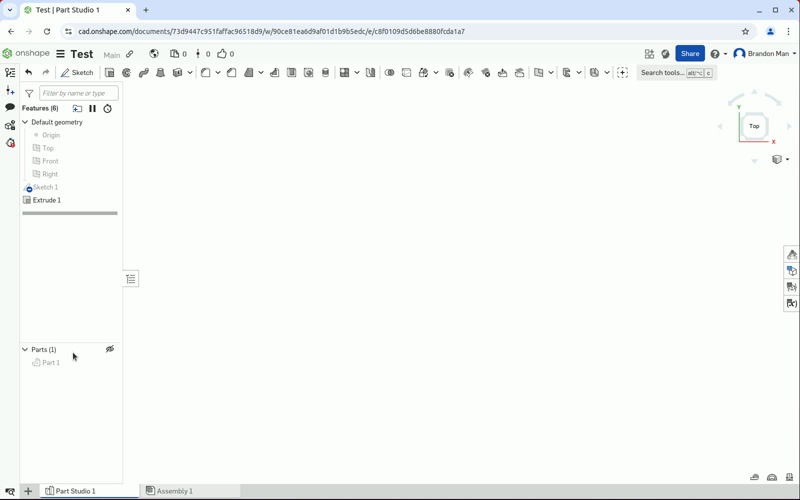
mouse_move(73, 352)
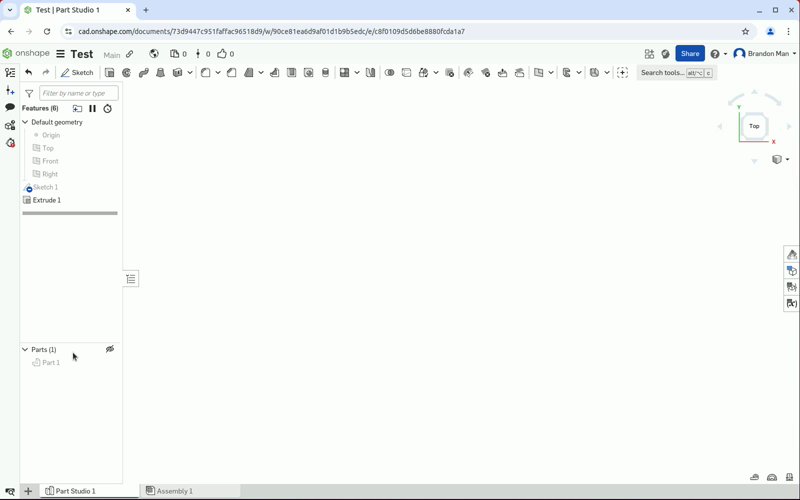
key(shift+y)
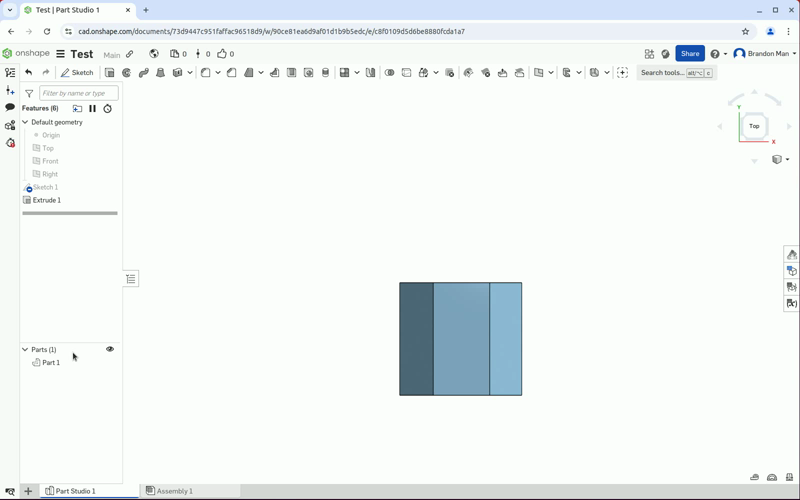
mouse_move(541, 75)
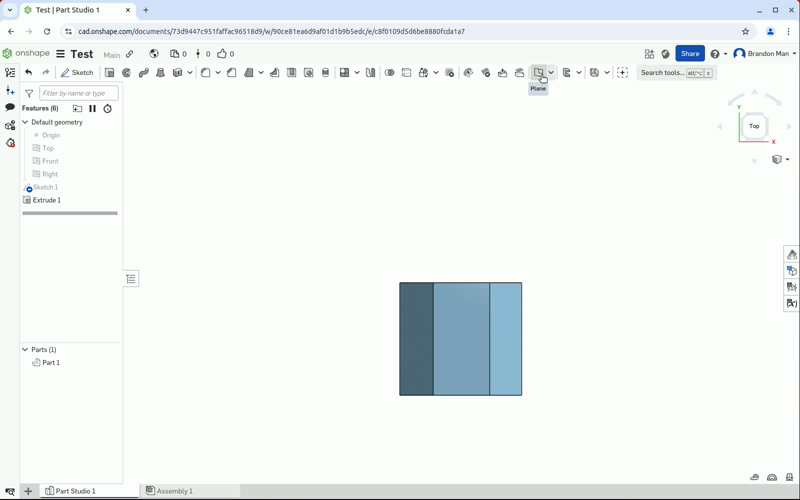
click(541, 75)
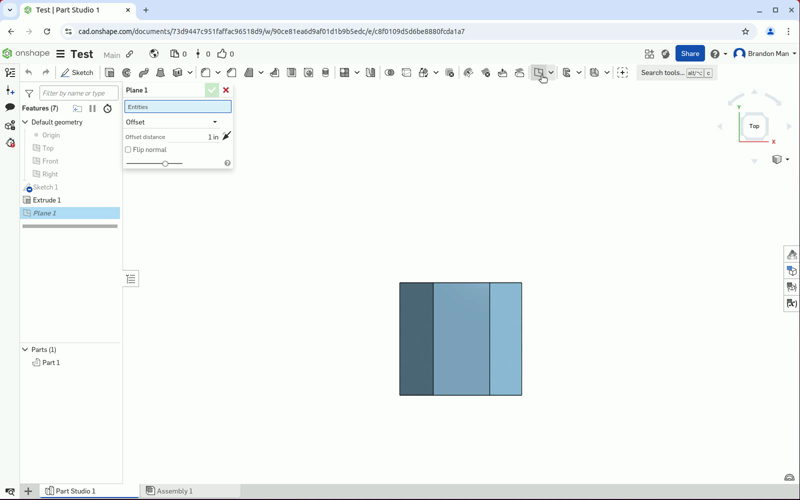
mouse_move(73, 150)
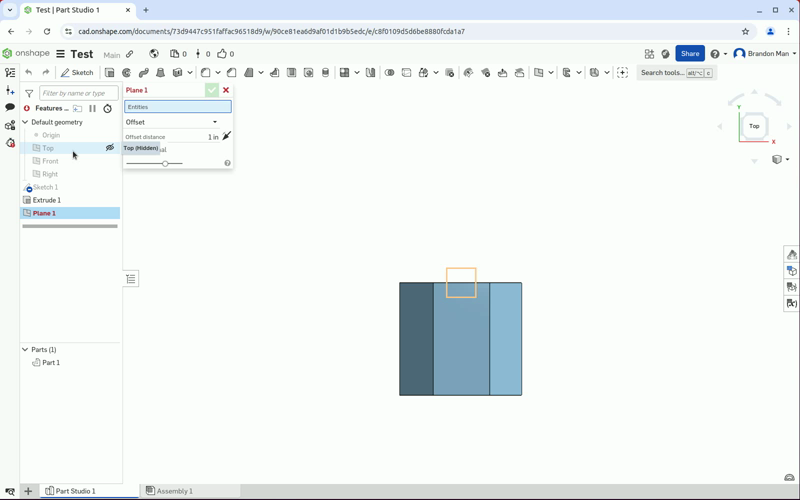
click(73, 150)
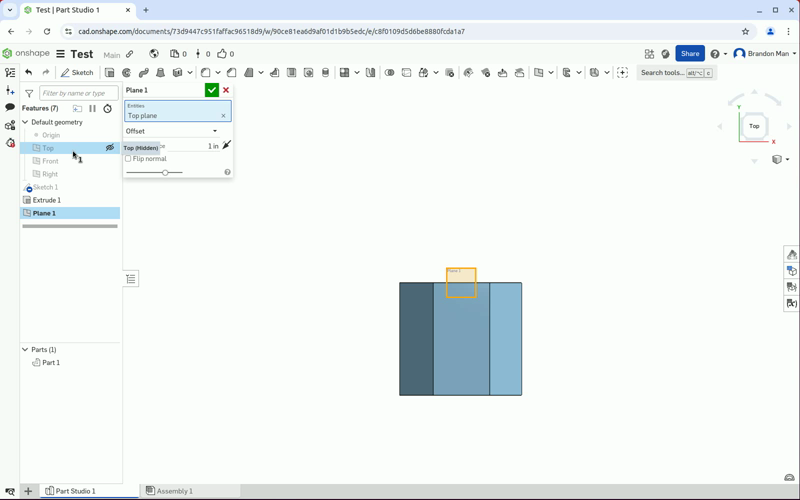
key(tab, 2)
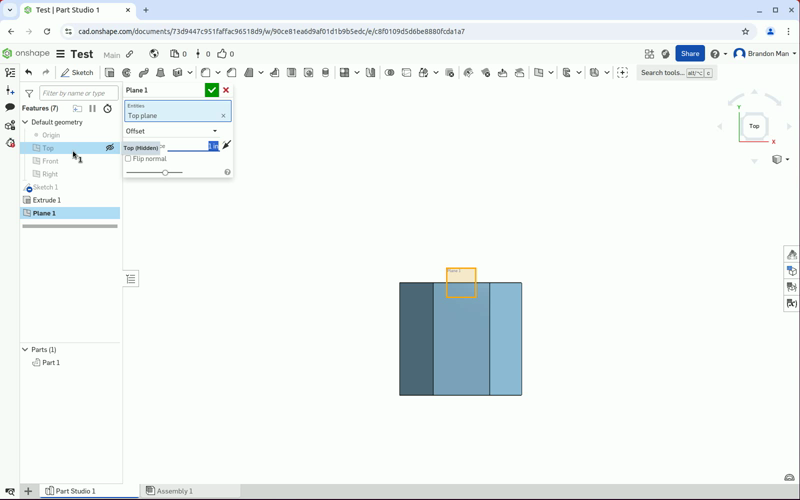
text(9.151)
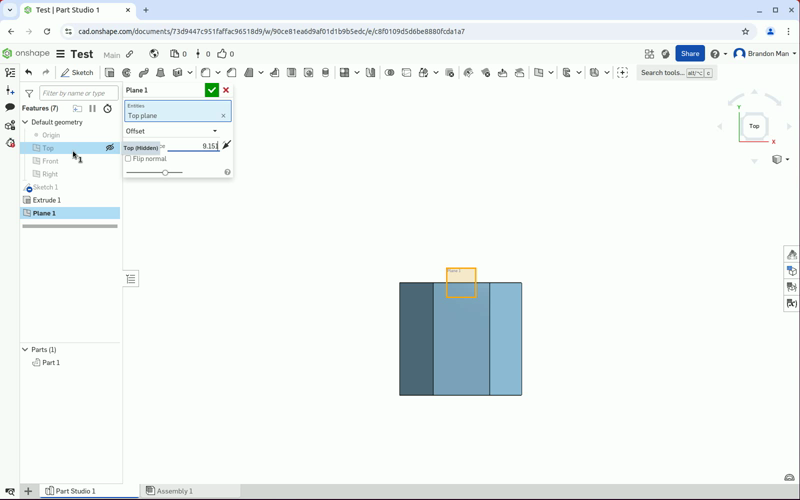
key(enter, 2)
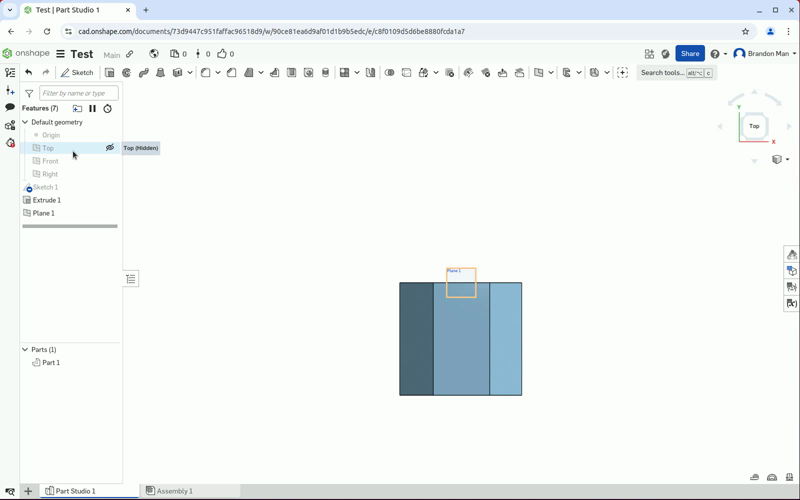
key(shift+s)
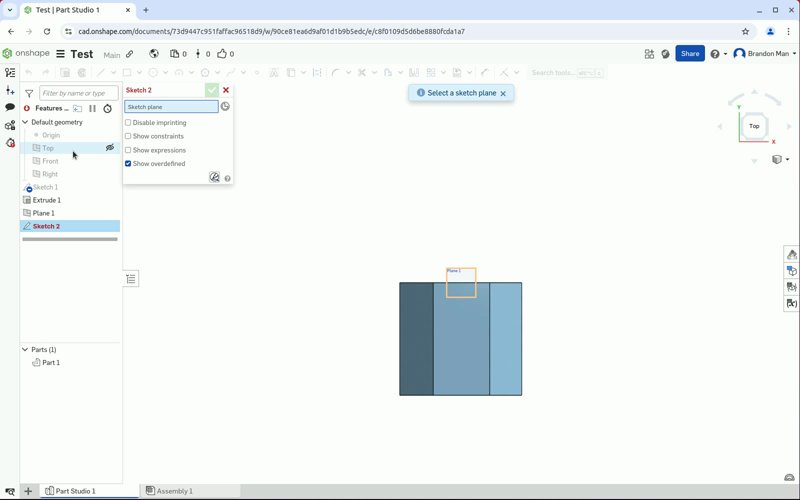
mouse_move(73, 215)
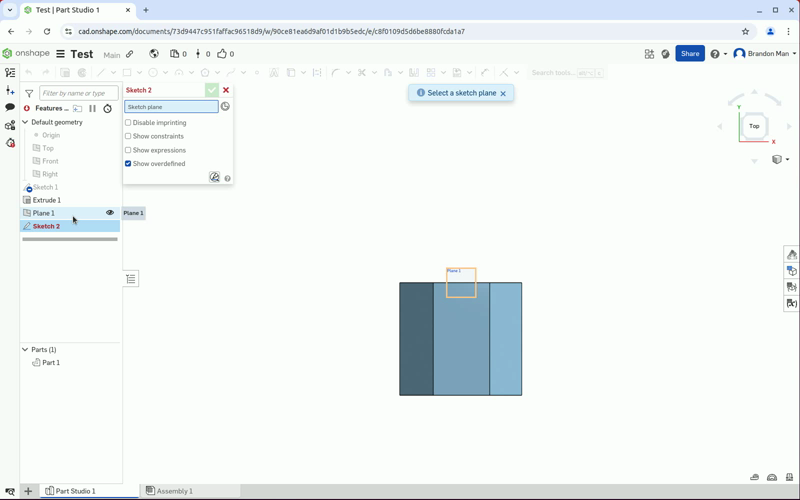
click(73, 215)
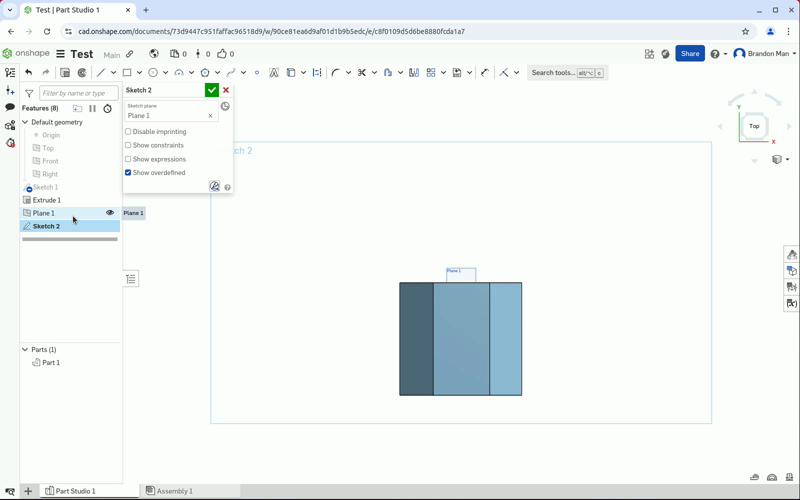
mouse_move(73, 352)
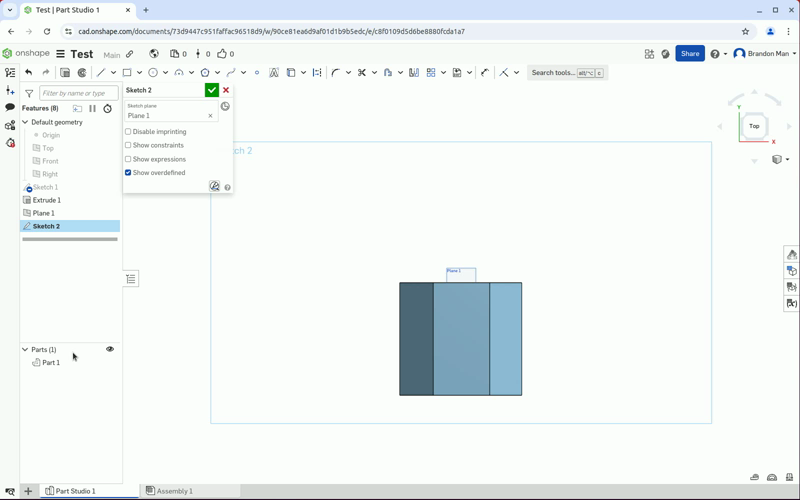
key(y)
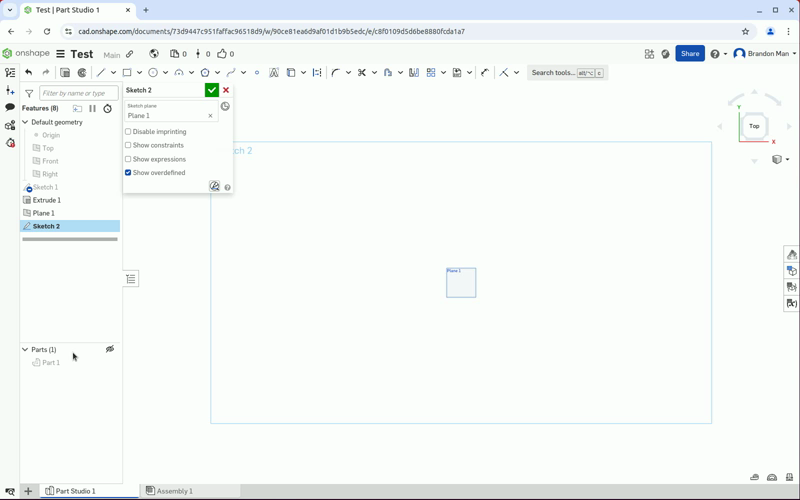
key(c)
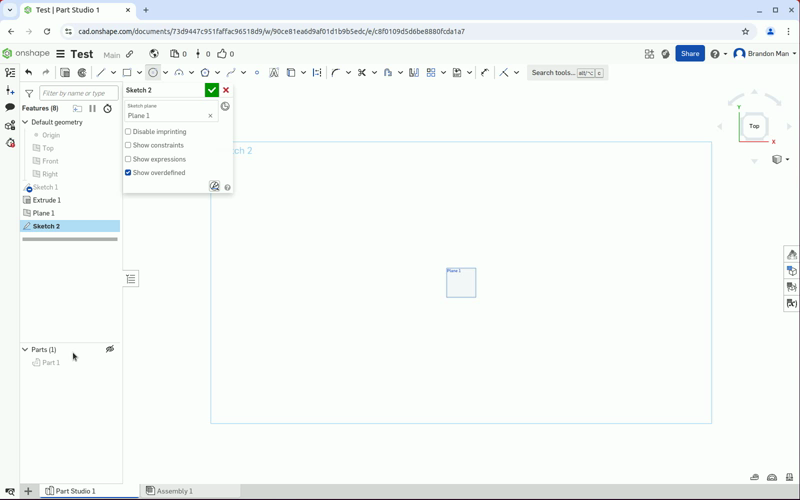
key_down(shift)
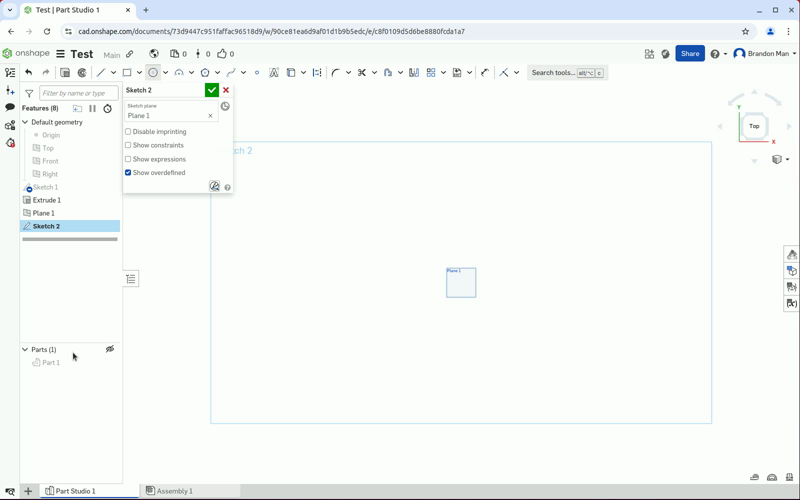
mouse_move(461, 339)
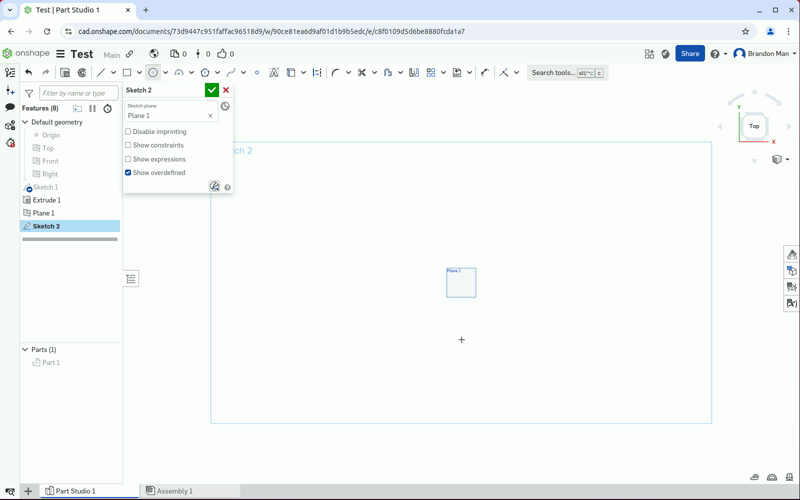
click(461, 339)
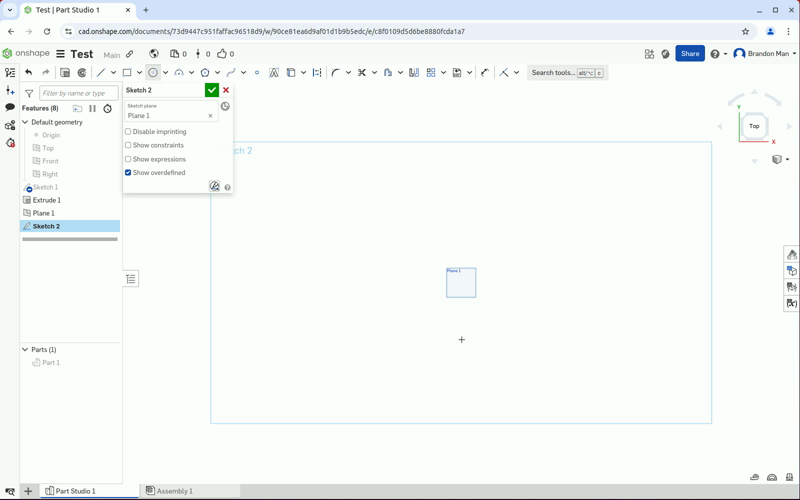
key_up(shift)
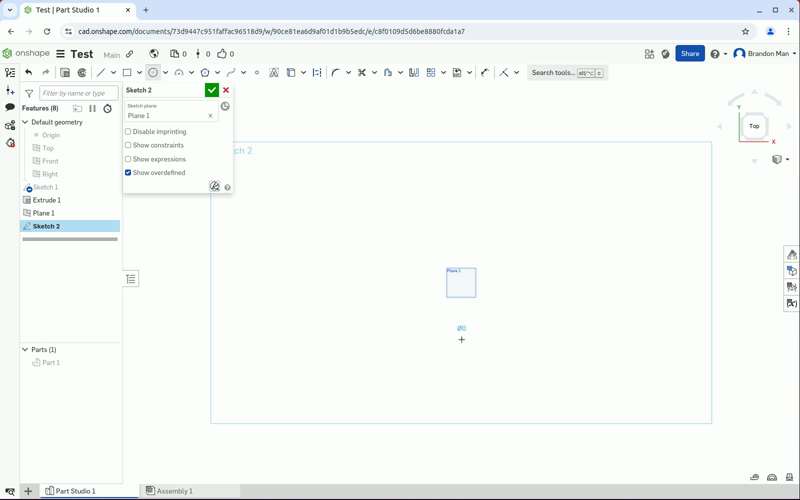
mouse_move(479, 339)
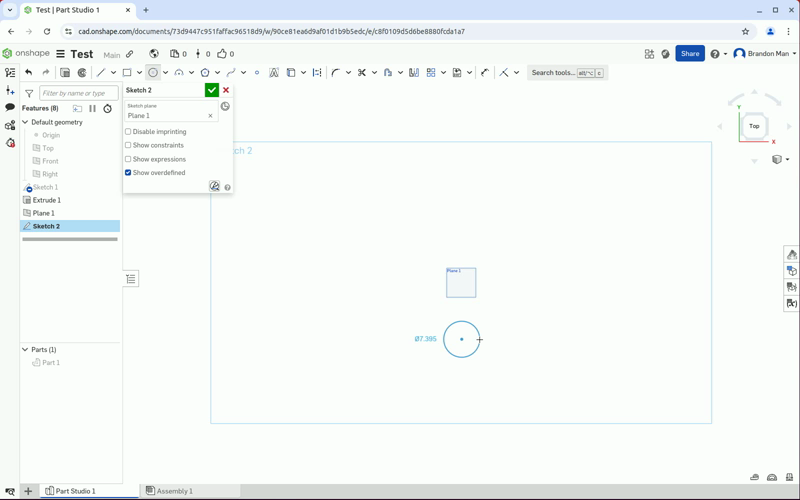
click(479, 339)
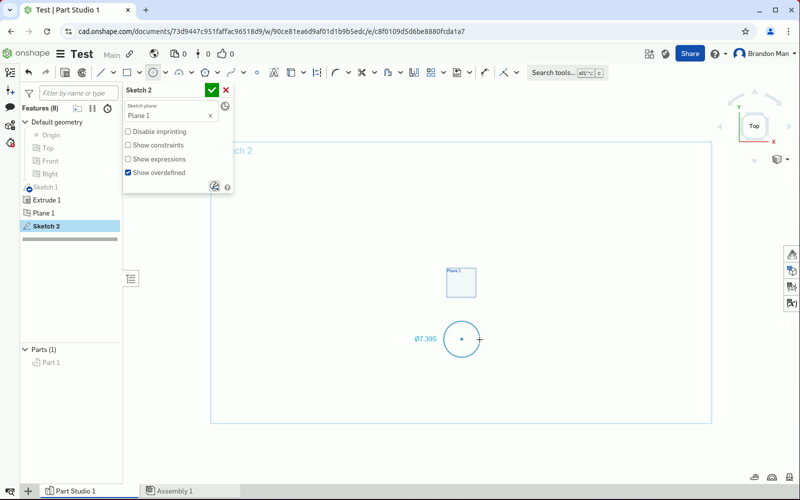
key(esc)
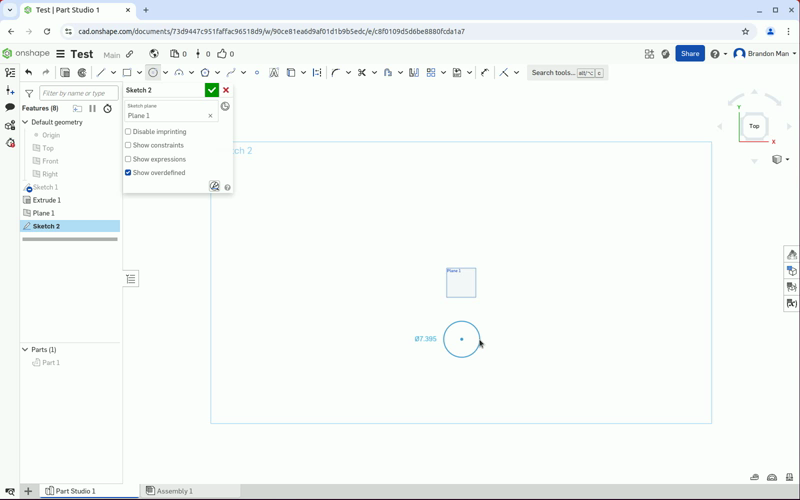
mouse_move(455, 332)
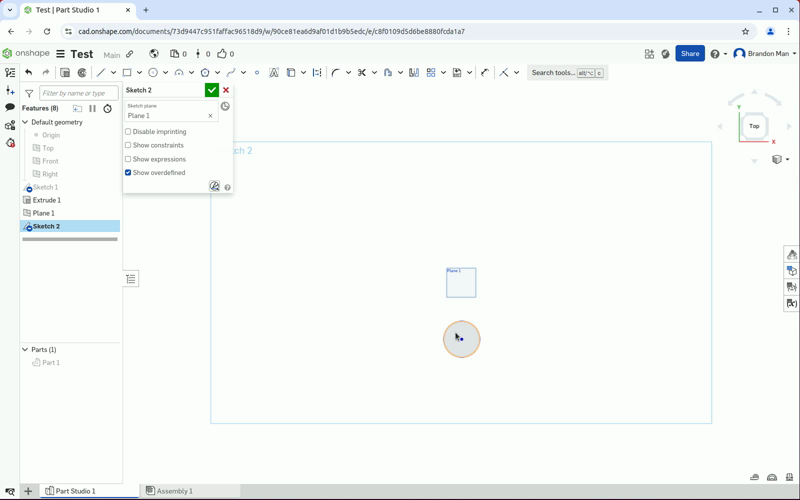
scroll(6)
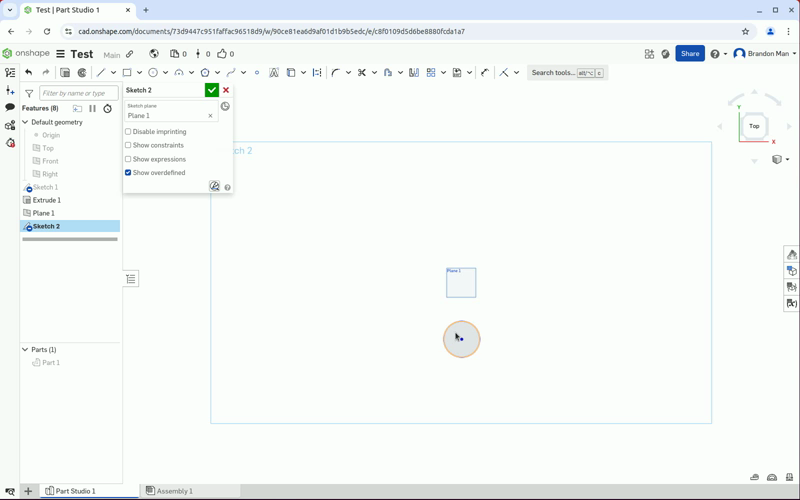
scroll(6)
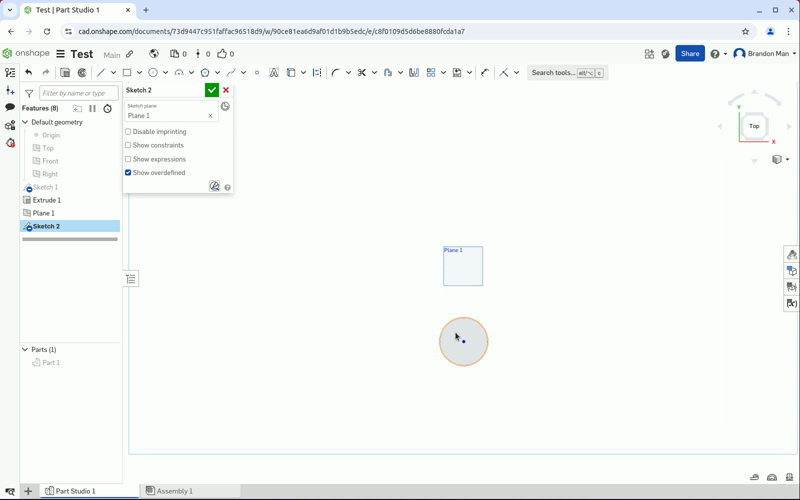
scroll(6)
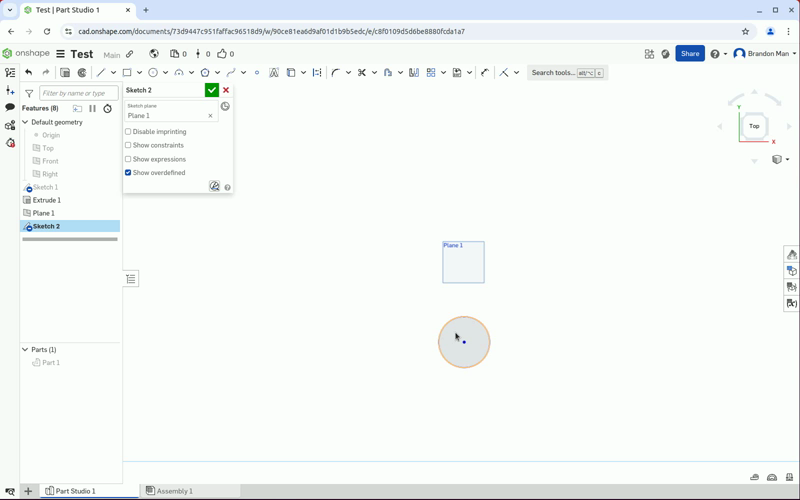
scroll(6)
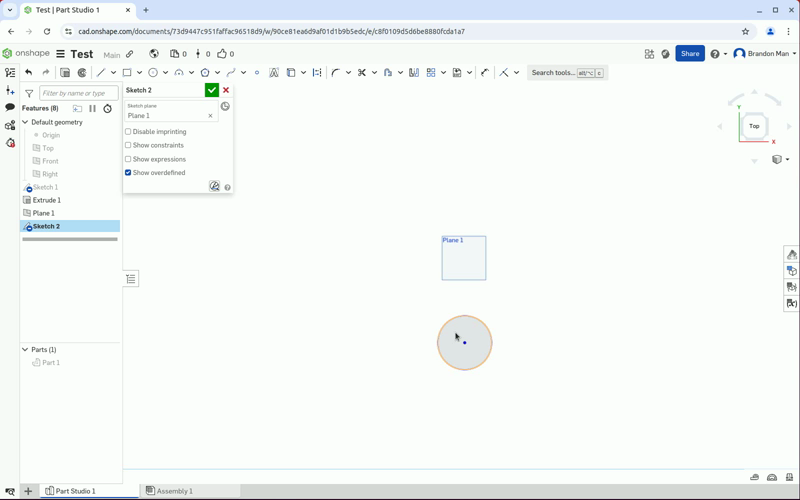
scroll(6)
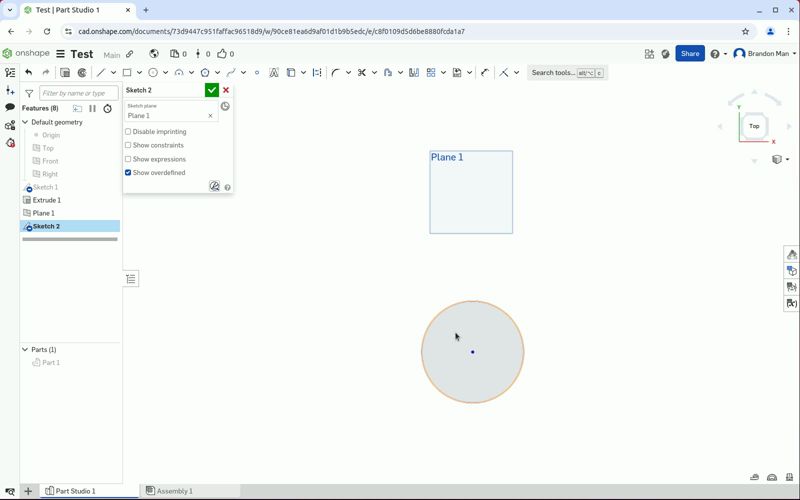
scroll(6)
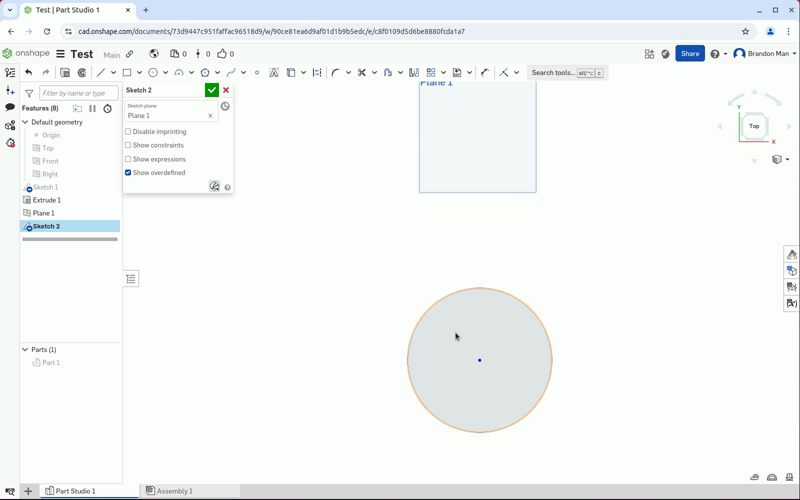
scroll(6)
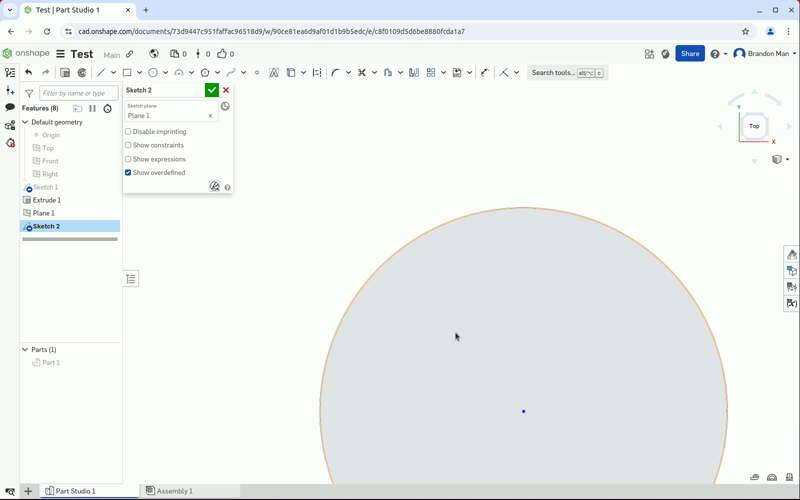
click(455, 332)
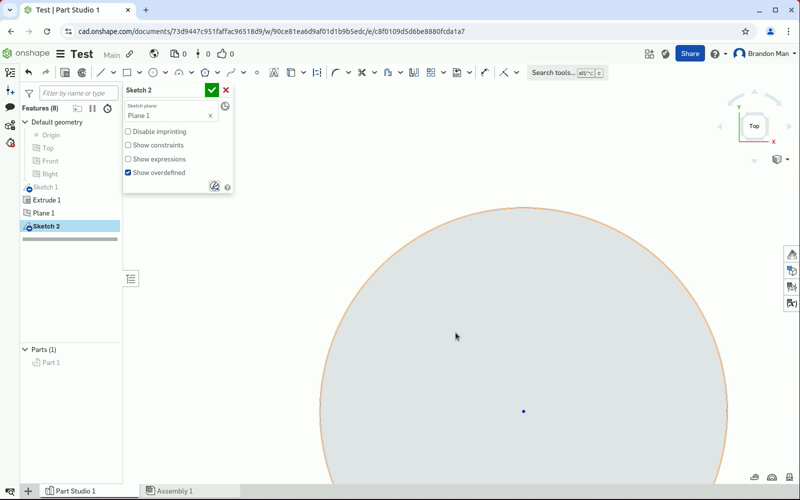
scroll(-6)
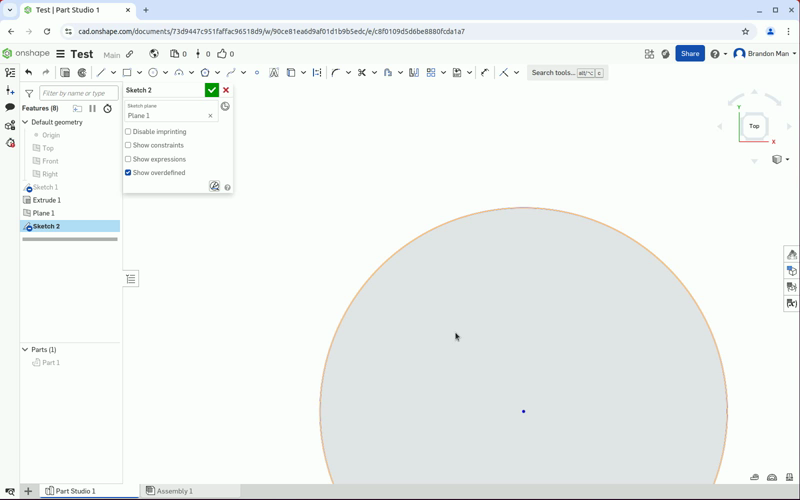
scroll(-6)
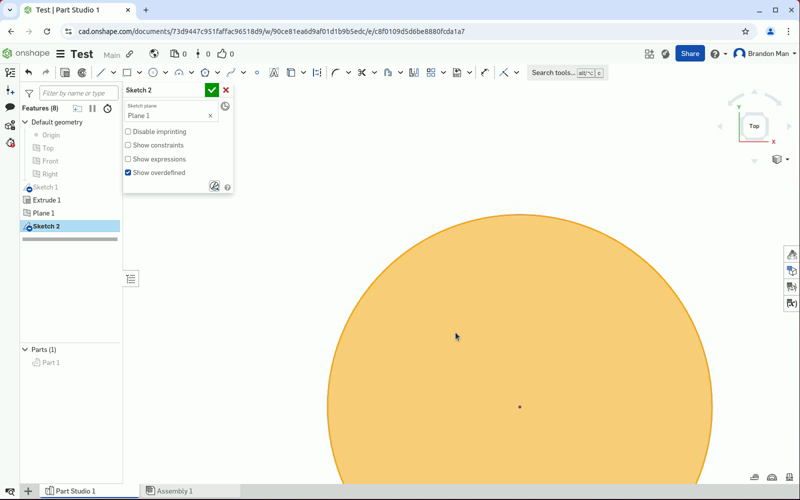
scroll(-6)
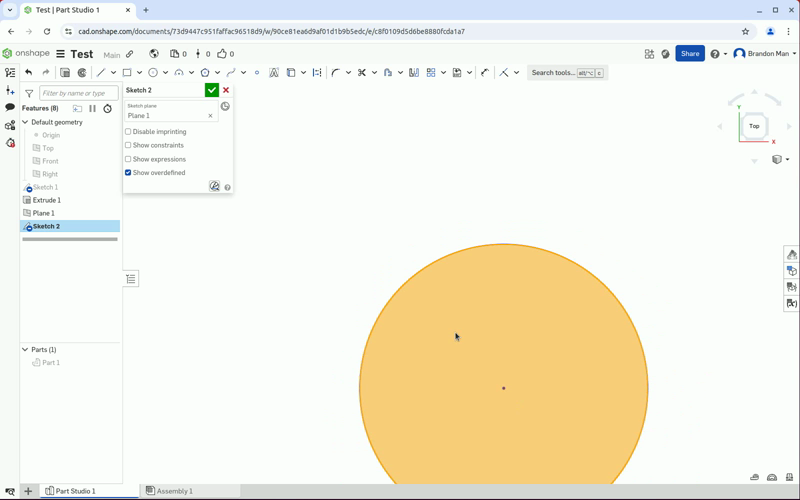
scroll(-6)
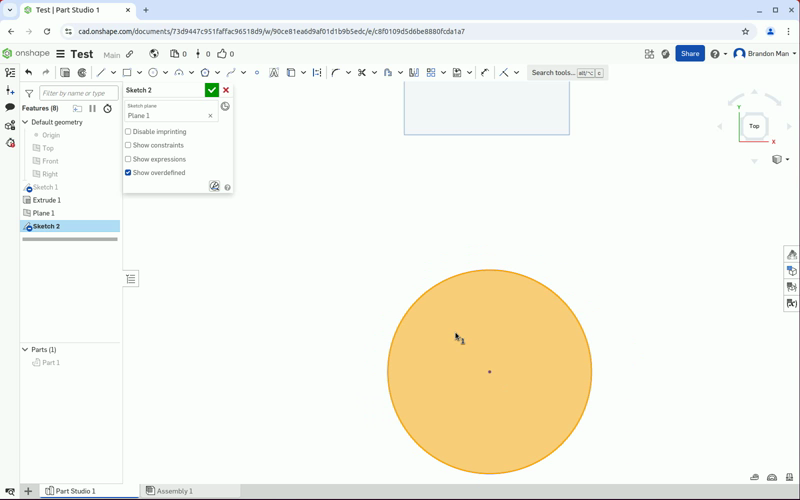
scroll(-6)
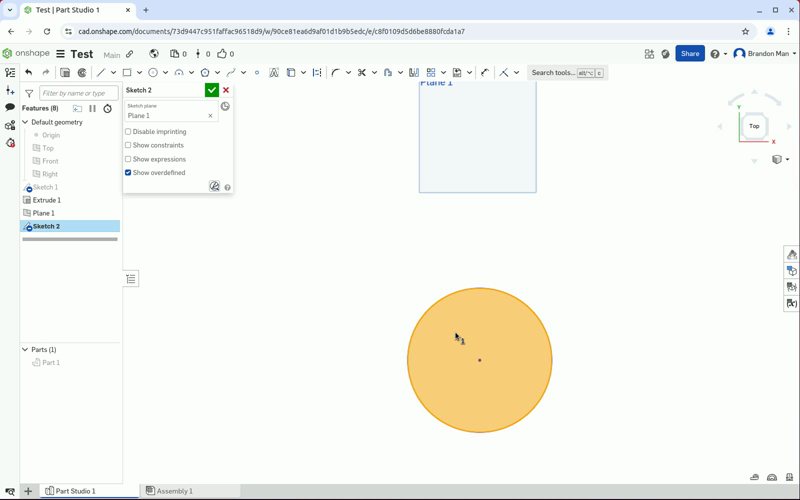
scroll(-6)
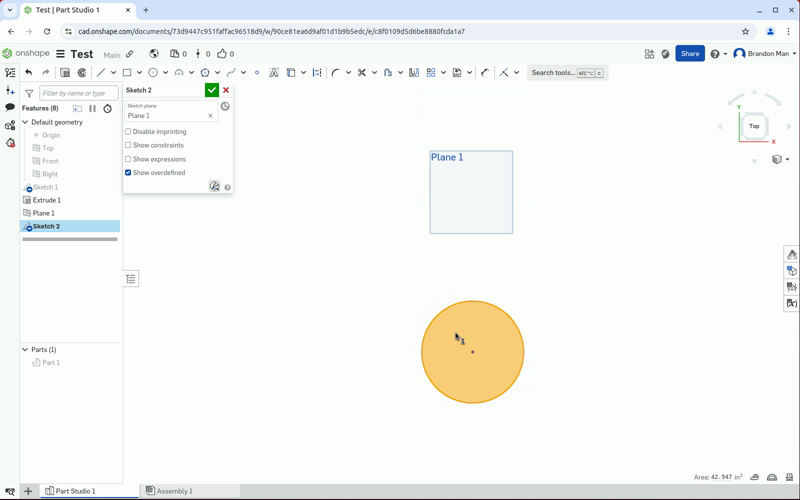
scroll(-6)
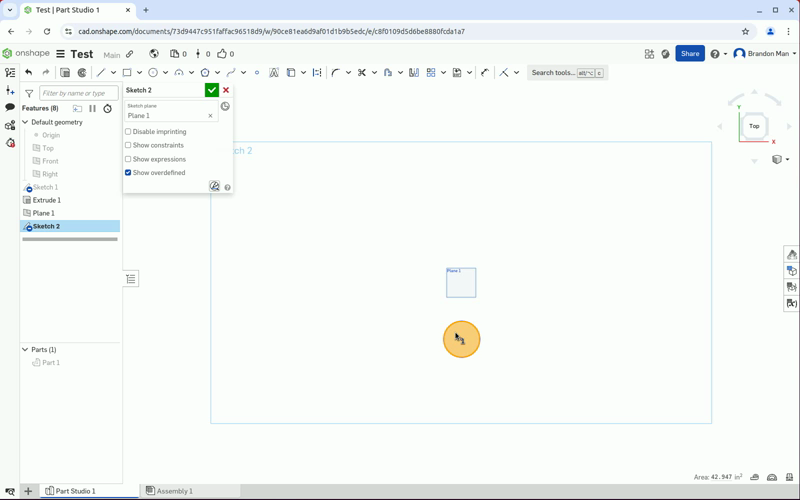
mouse_move(73, 352)
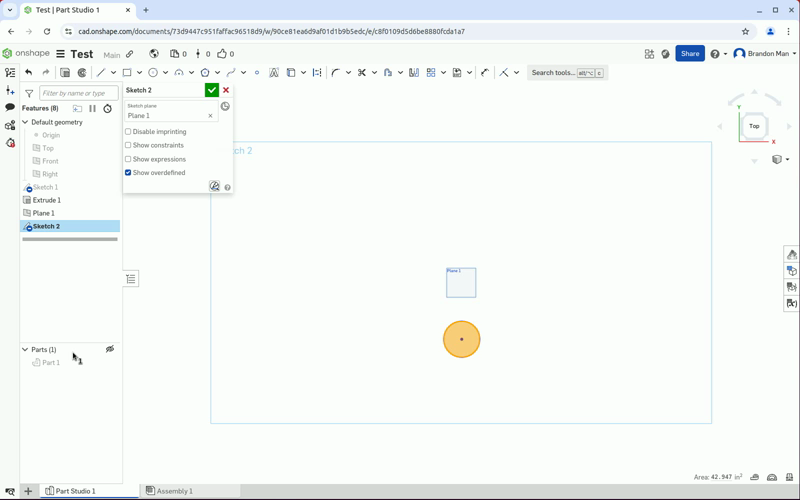
key(shift+y)
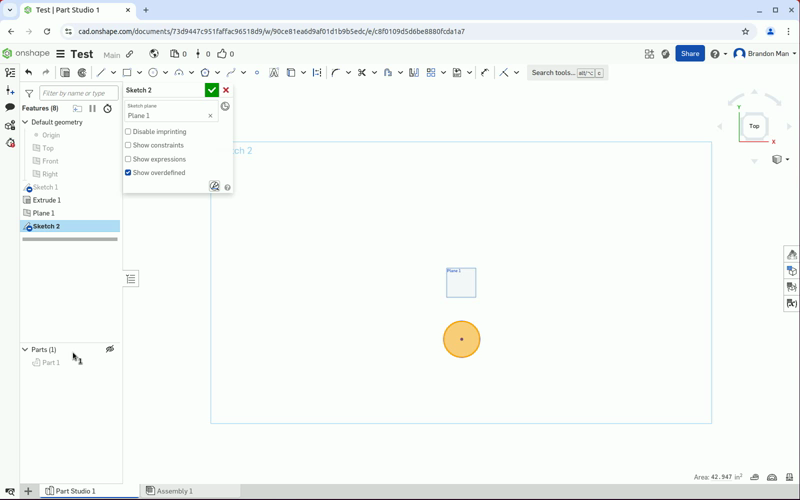
key(shift+e)
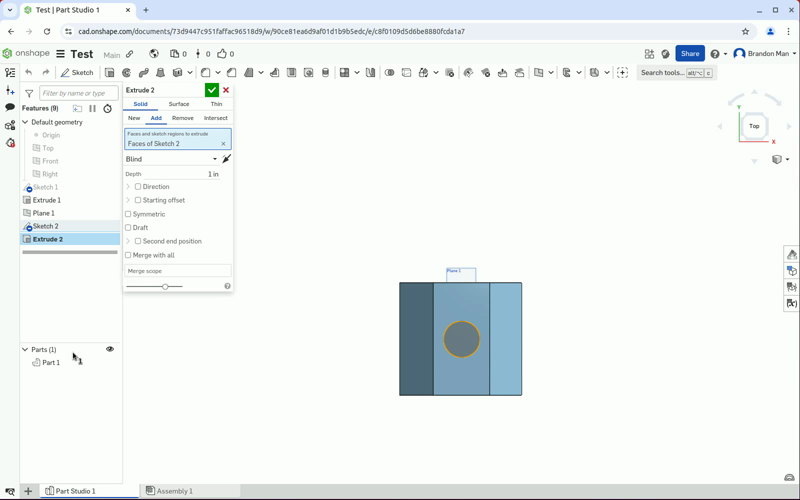
mouse_move(143, 106)
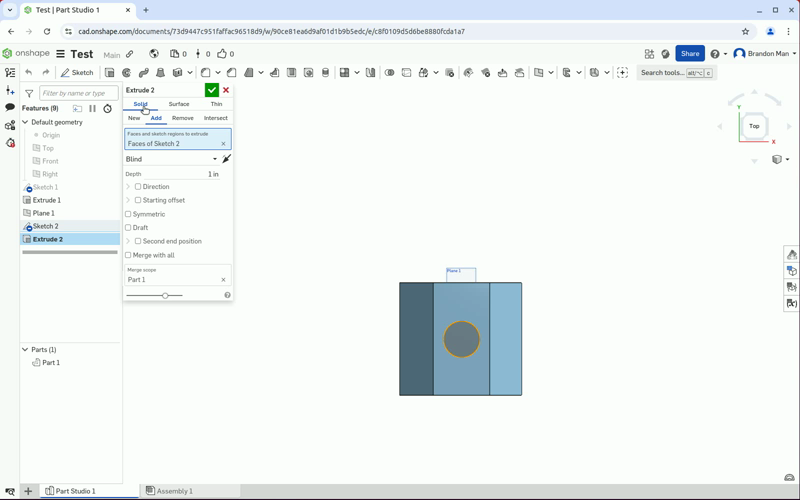
click(143, 106)
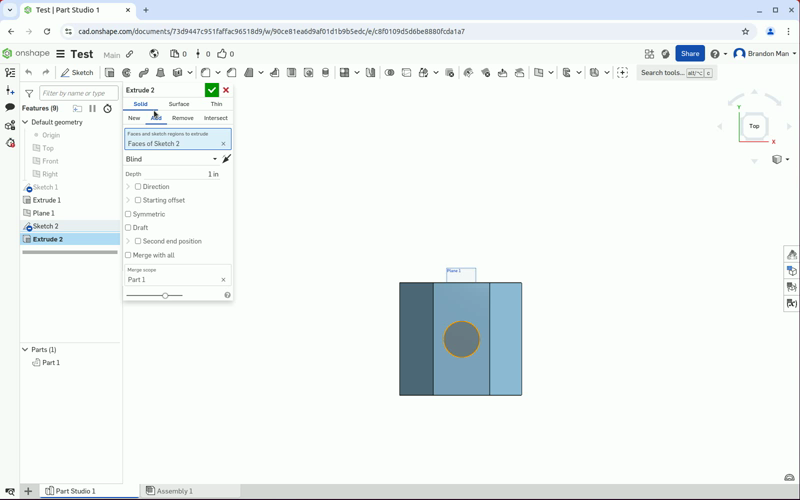
mouse_move(186, 120)
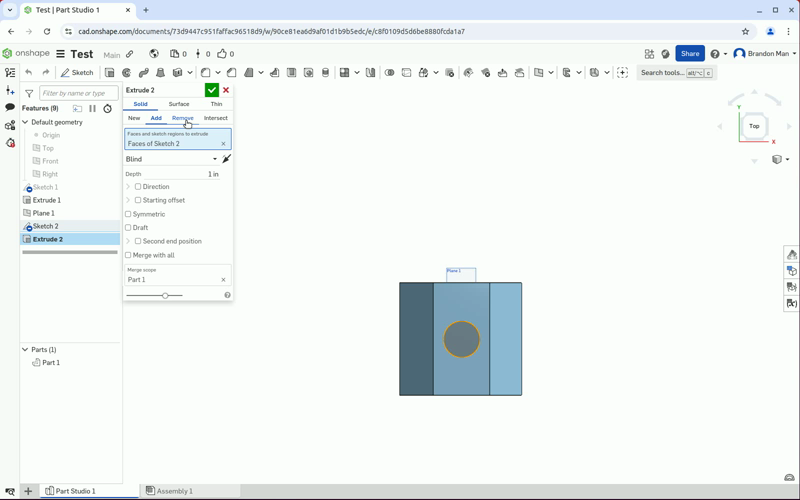
click(186, 120)
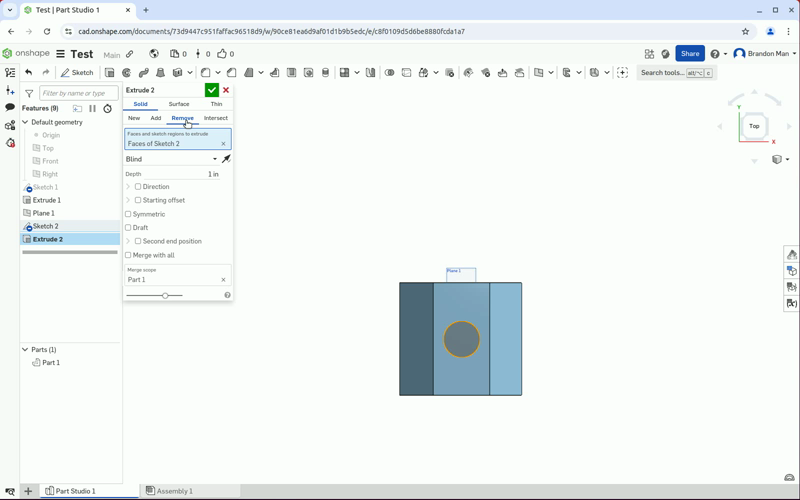
key(tab, 4)
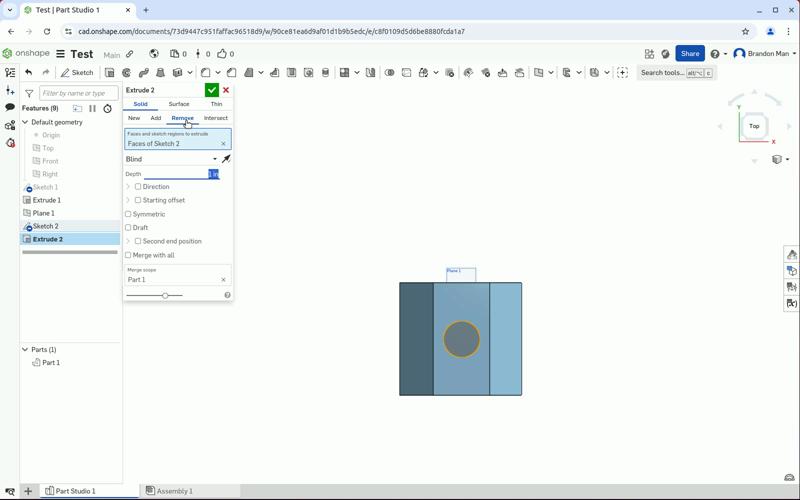
text(11.554)
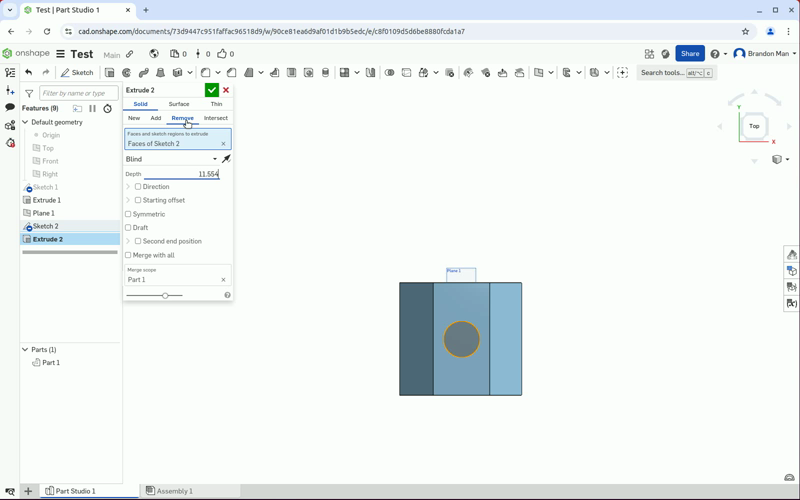
key(tab, 6)
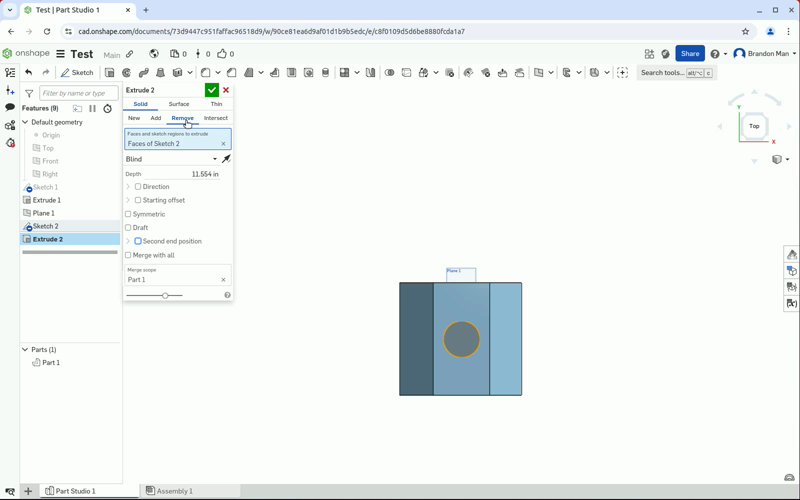
key(space)
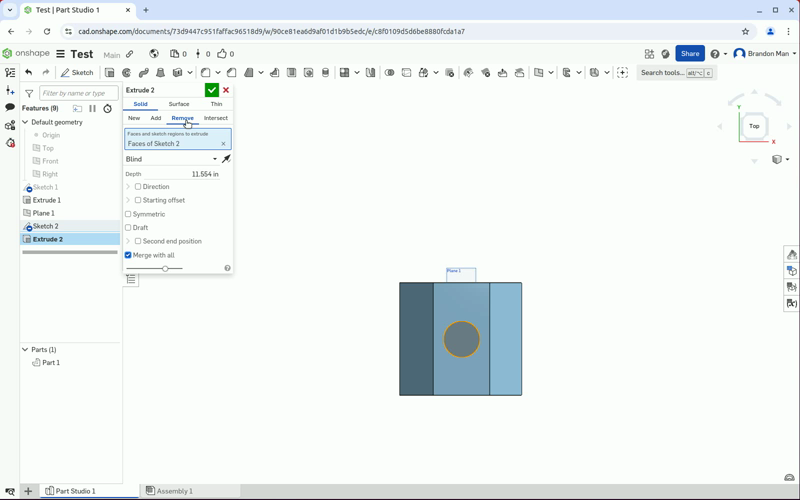
key(enter)
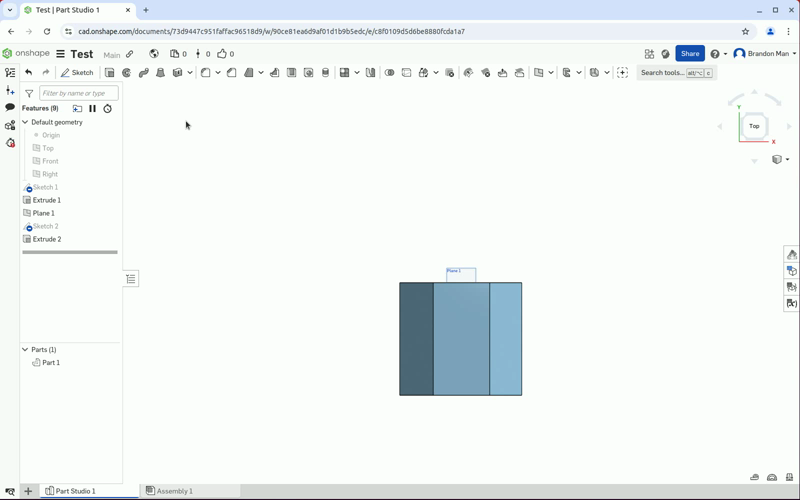
key(shift+h)
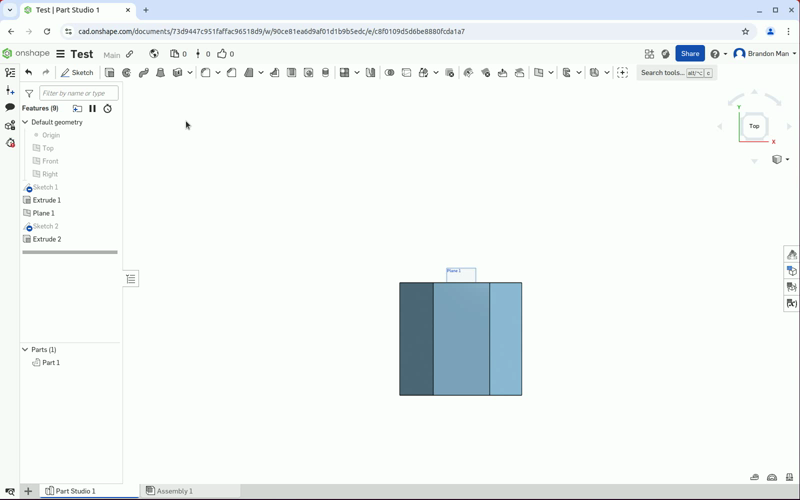
key(shift+h)
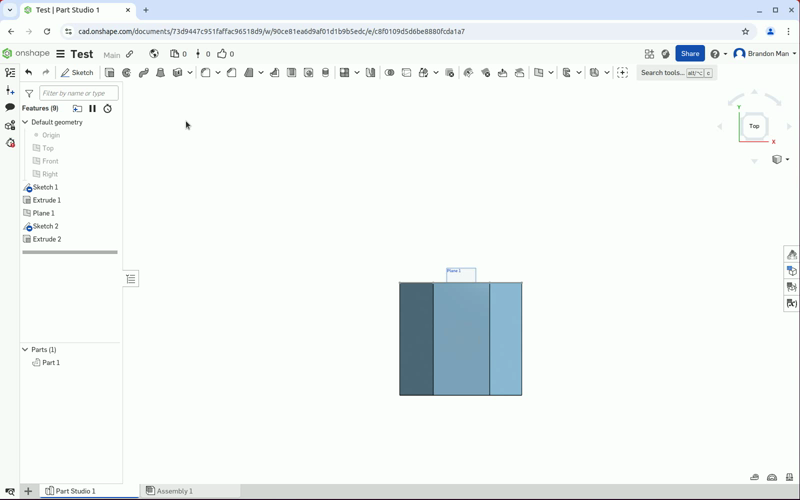
key(shift+7)
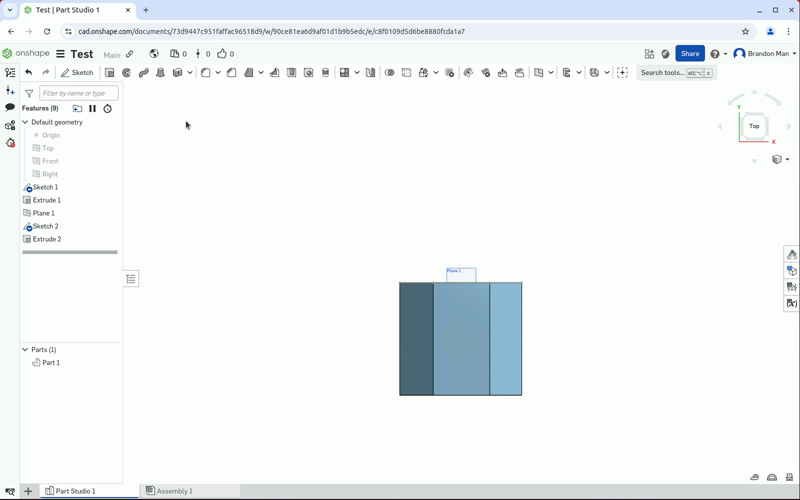
key(up, 3)
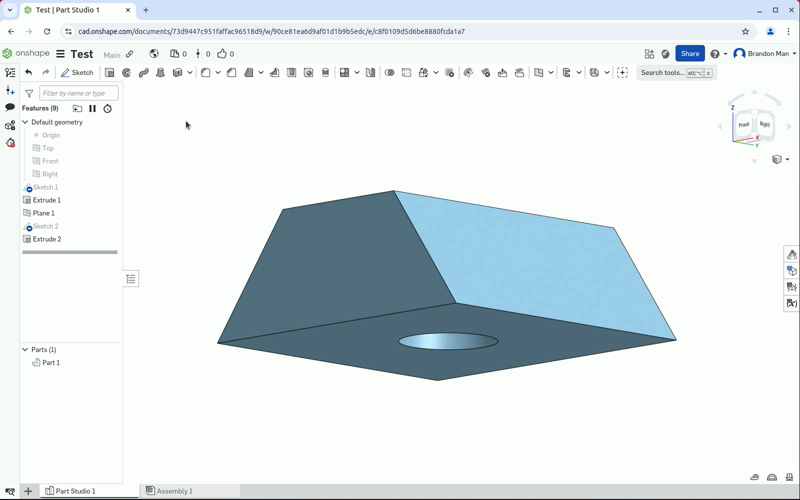
key(left, 3)
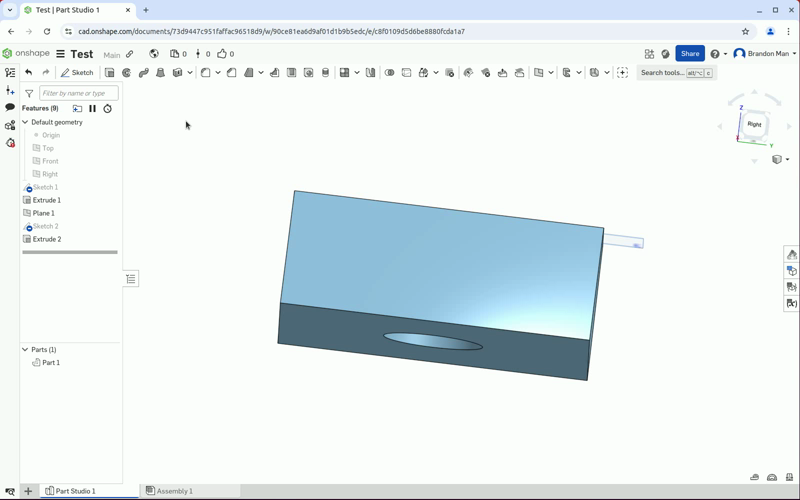
key(right, 3)
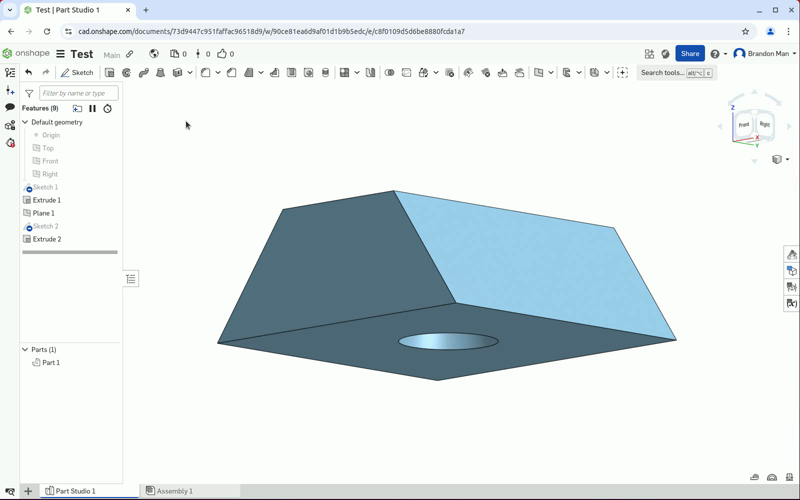
key(down, 3)
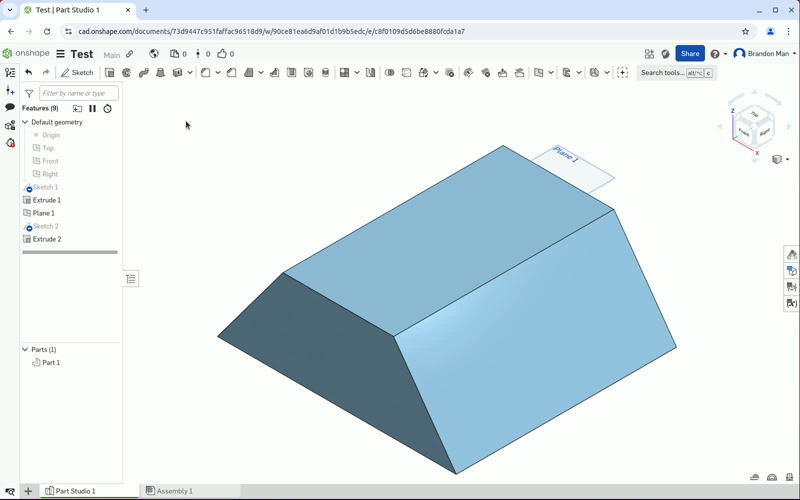
mouse_move(73, 189)
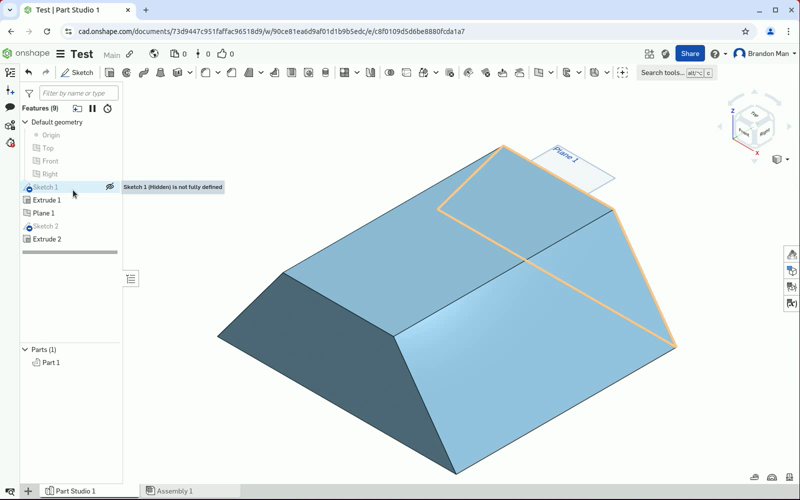
click(73, 189)